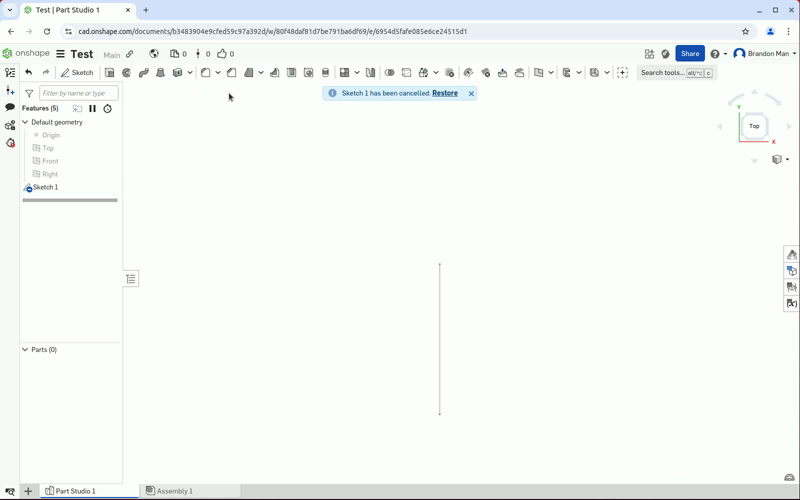
key(shift+h)
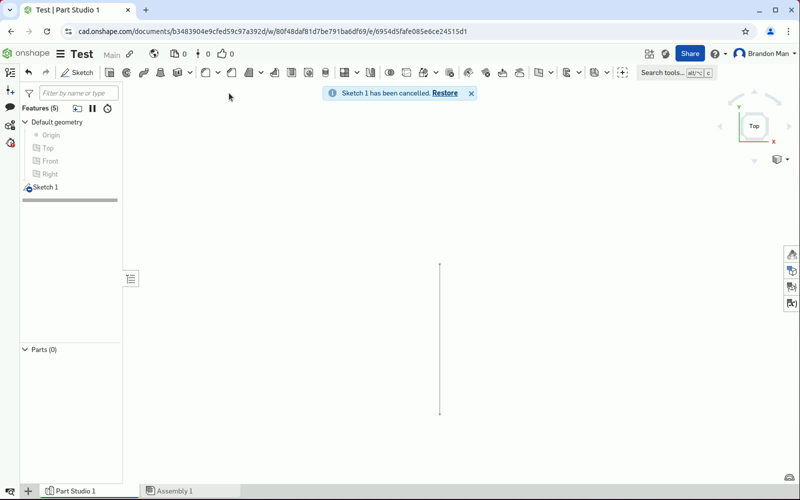
key(shift+s)
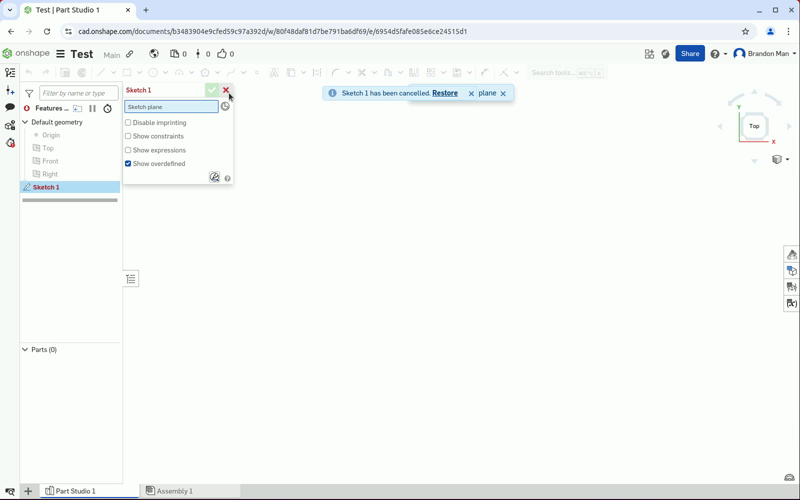
mouse_move(73, 150)
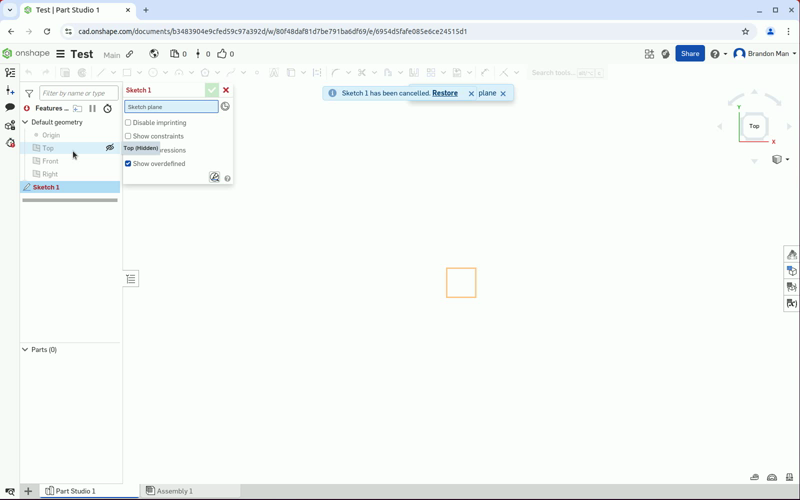
click(73, 150)
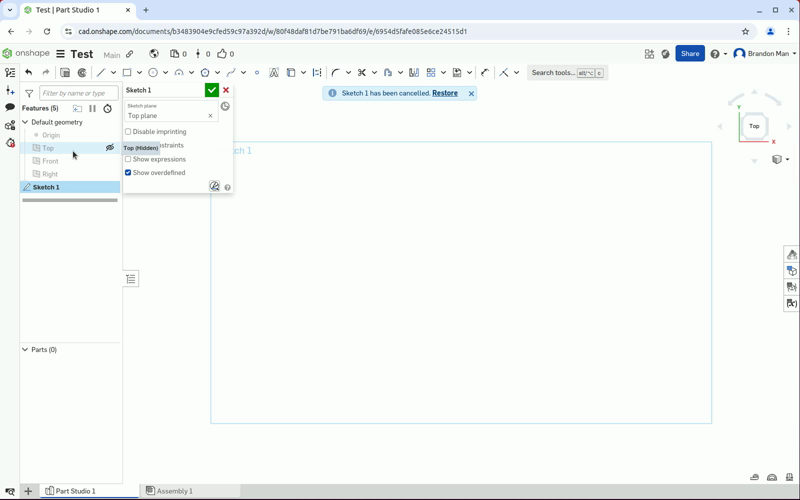
mouse_move(73, 352)
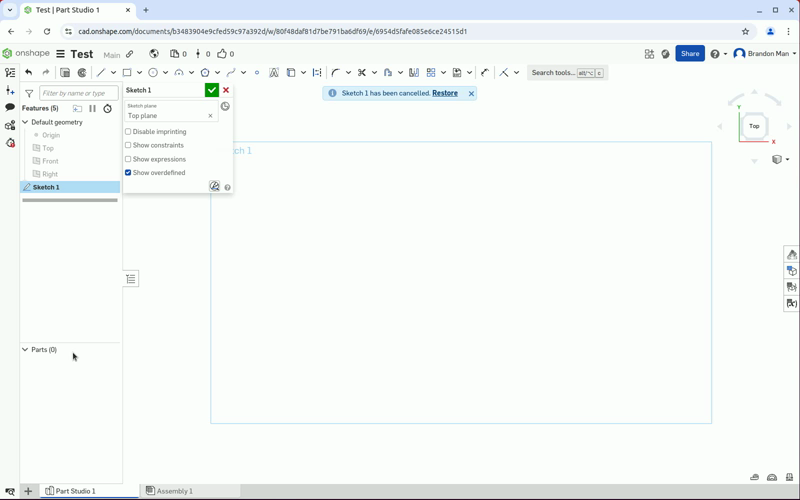
key(y)
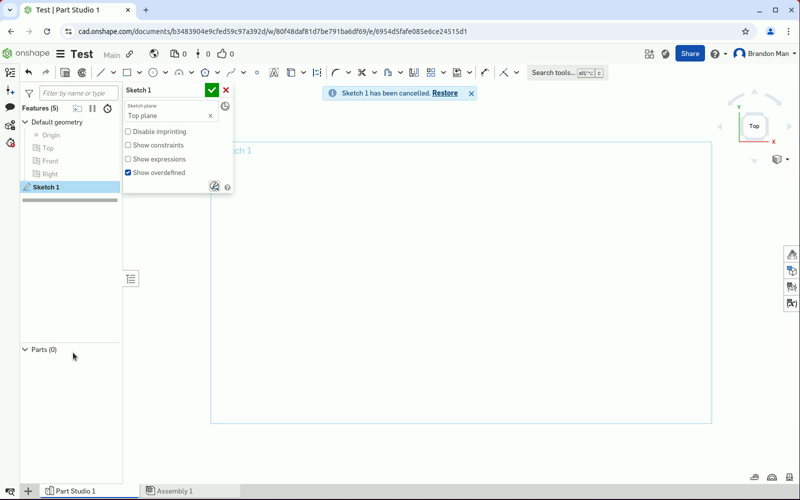
key(l)
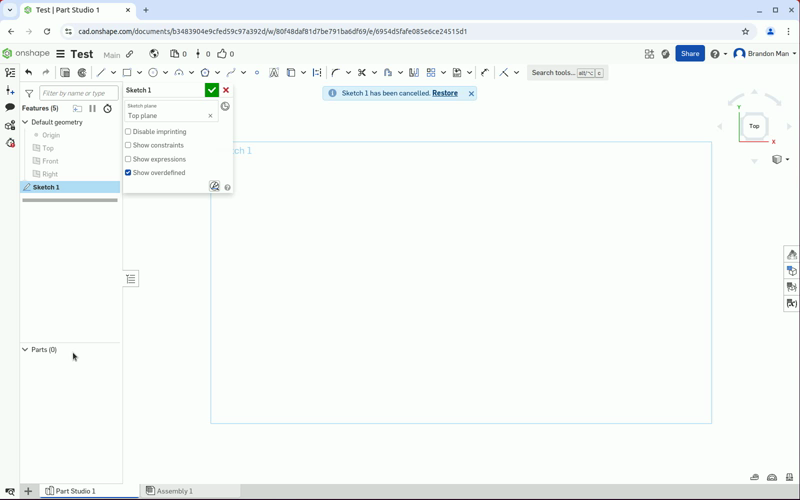
key_down(shift)
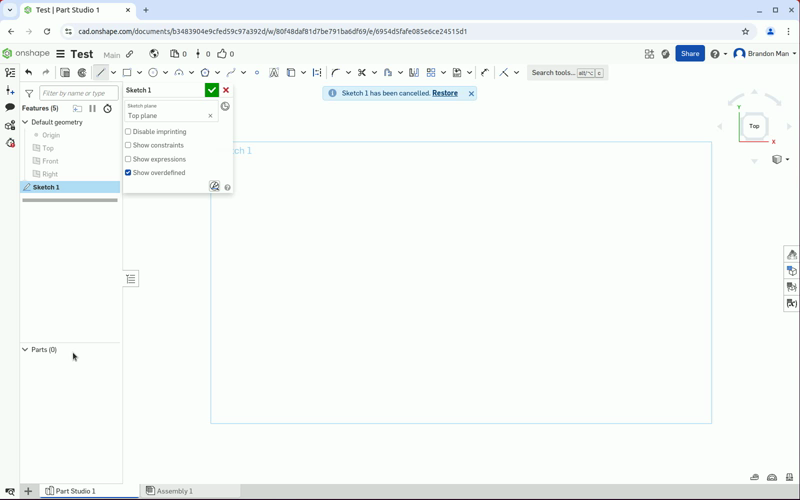
mouse_move(348, 282)
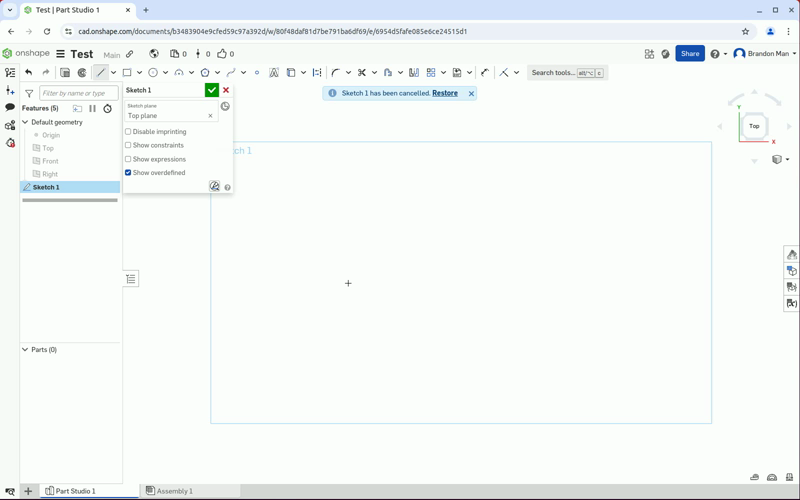
click(348, 282)
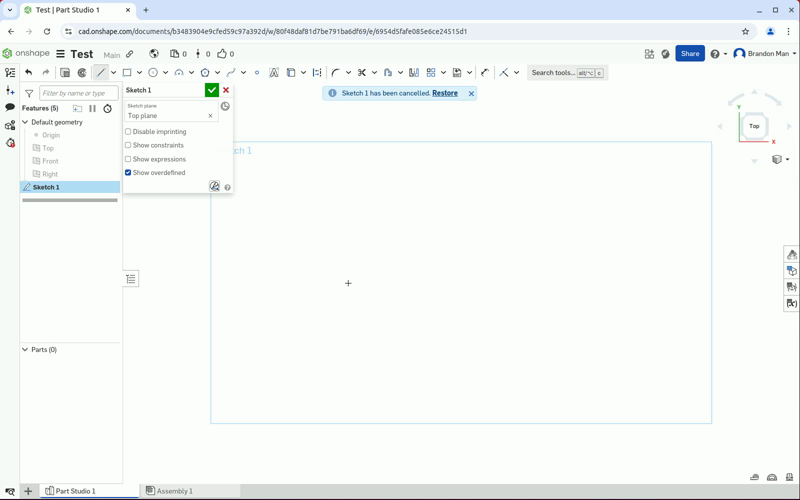
key_up(shift)
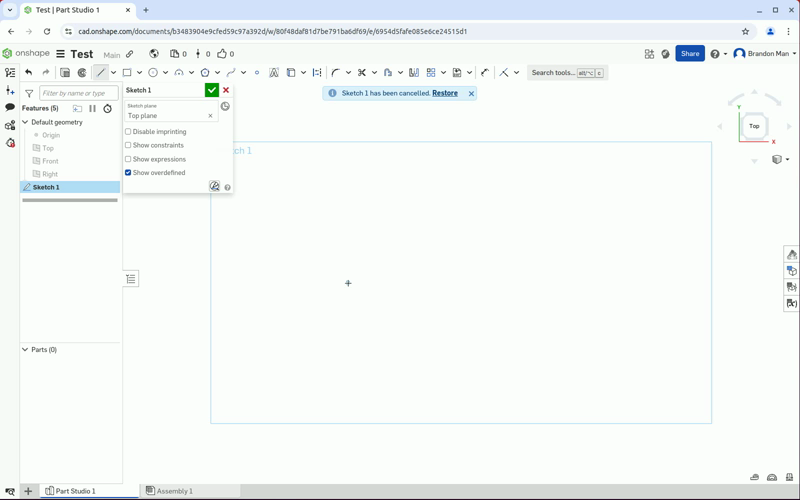
key_down(shift)
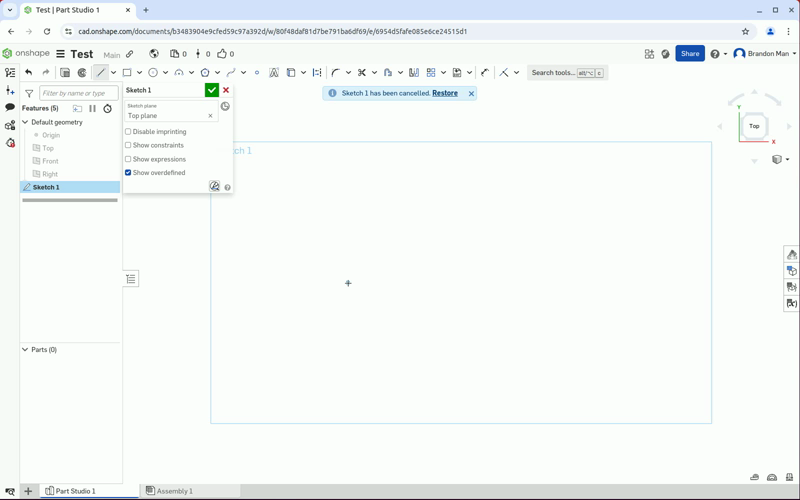
mouse_move(404, 379)
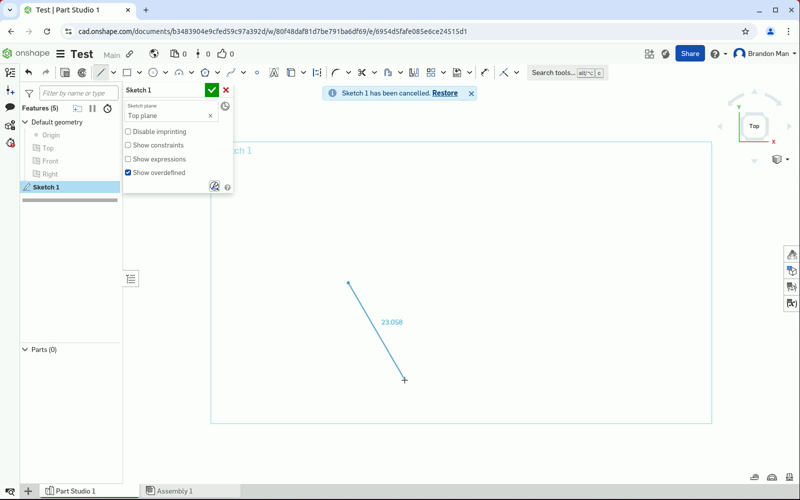
click(404, 379)
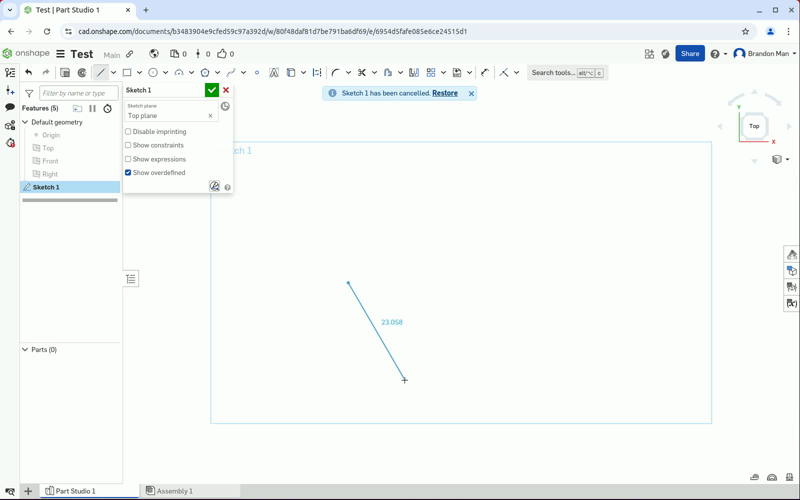
key_up(shift)
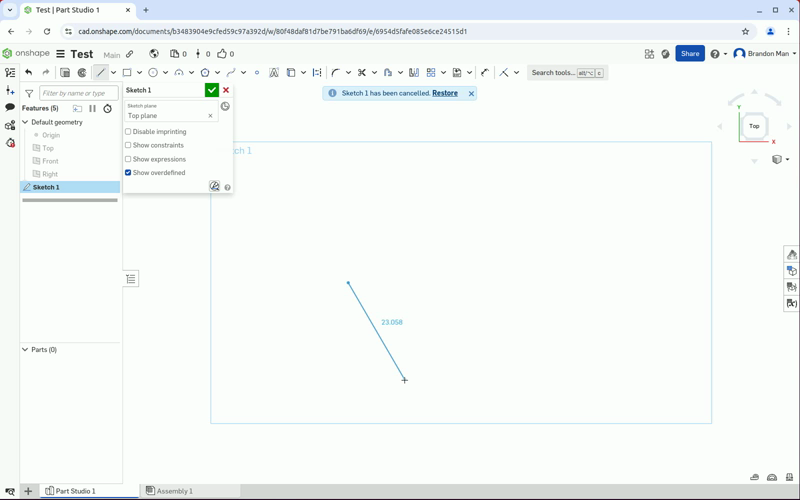
key_down(shift)
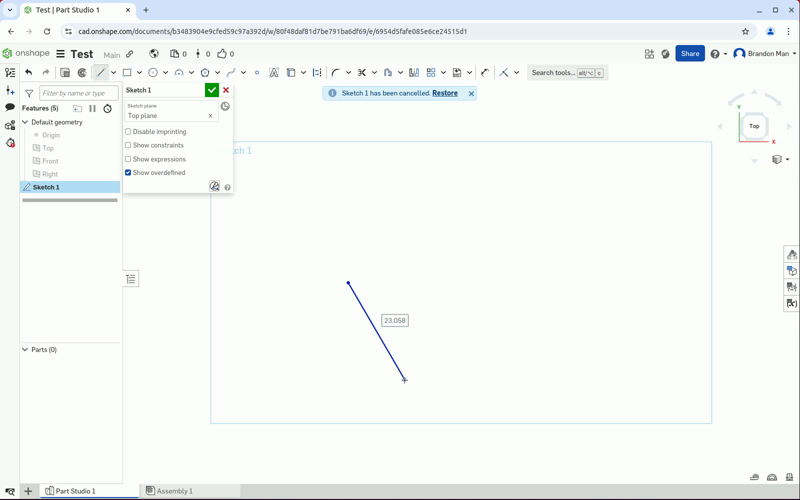
mouse_move(515, 379)
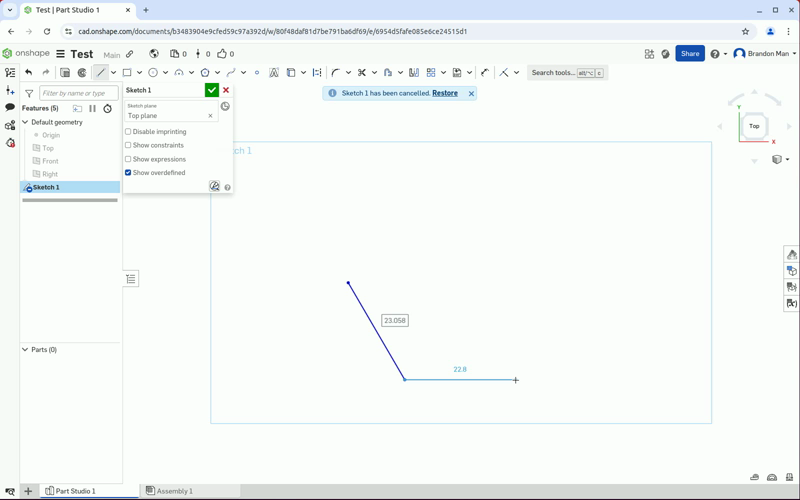
click(515, 379)
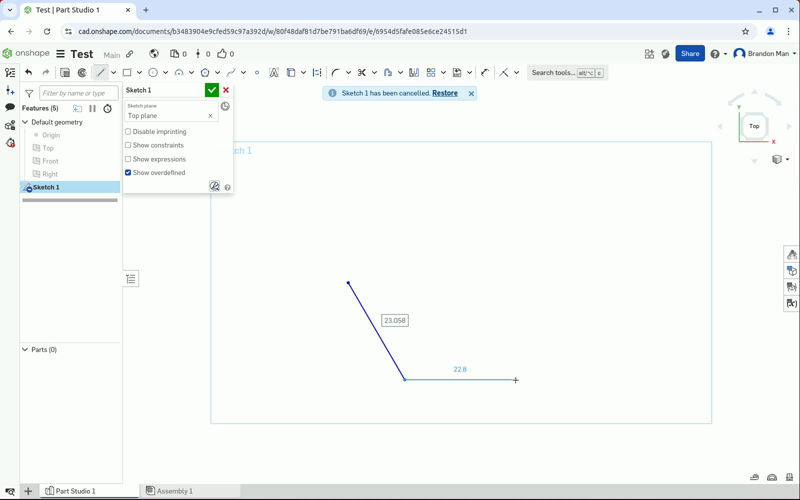
key_up(shift)
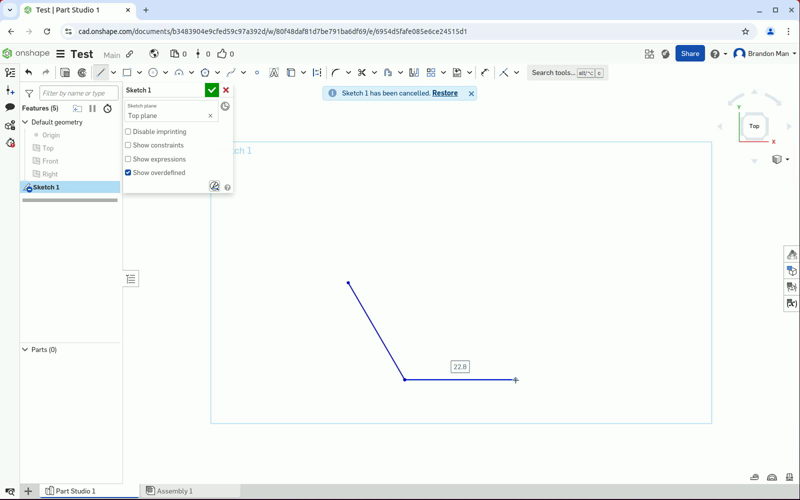
key_down(shift)
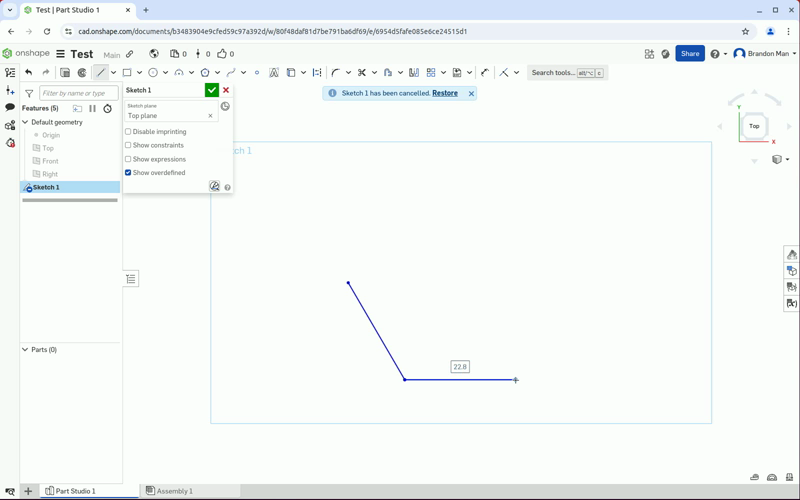
mouse_move(572, 282)
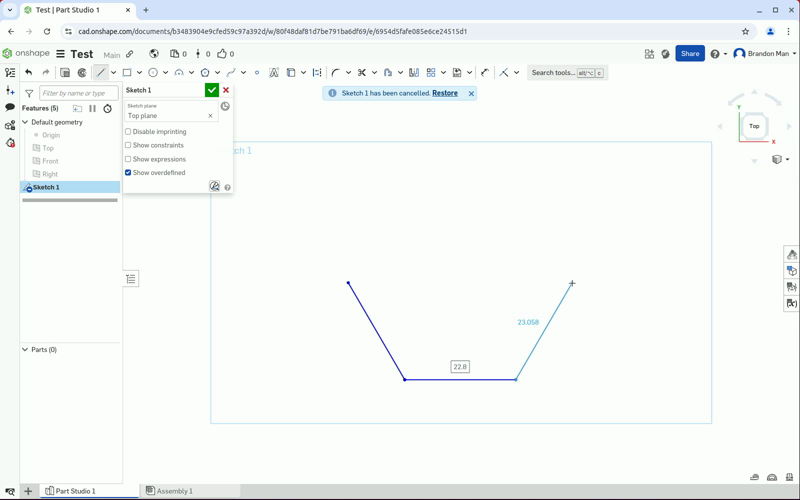
click(572, 282)
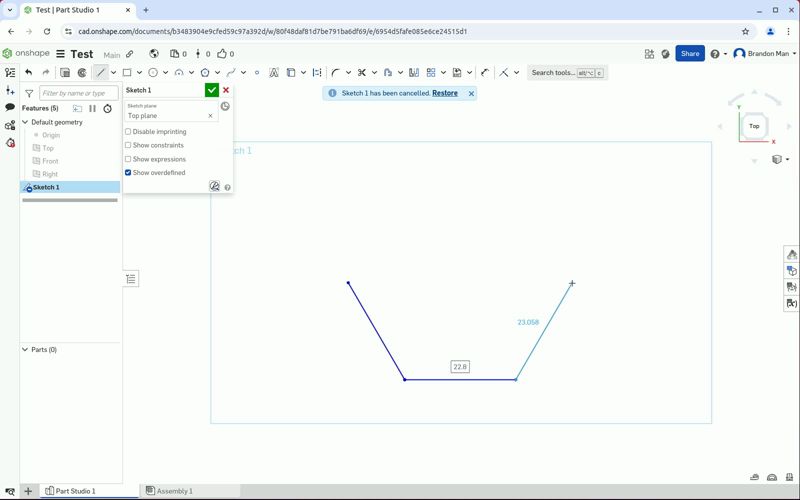
key_up(shift)
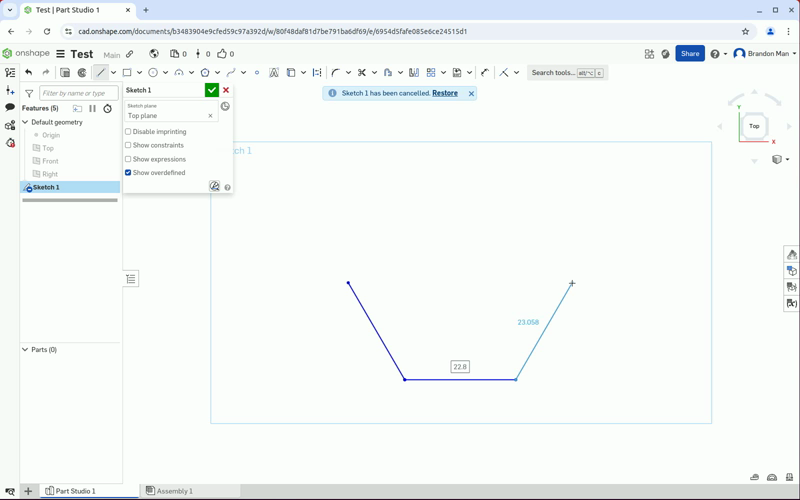
key_down(shift)
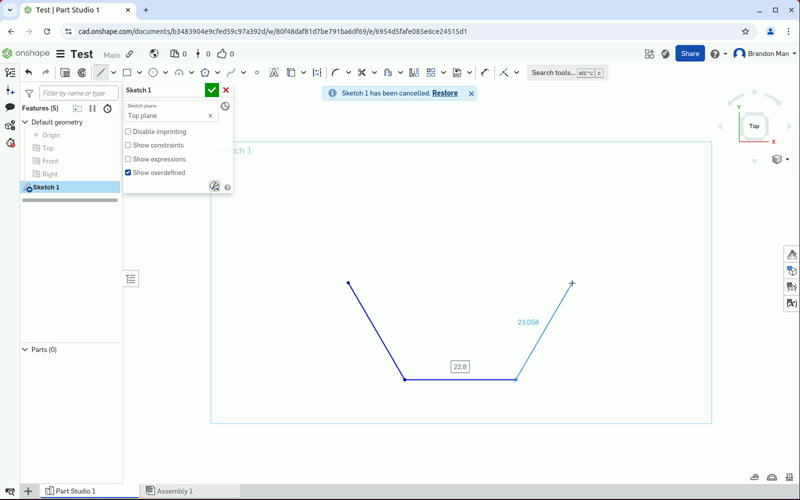
mouse_move(515, 186)
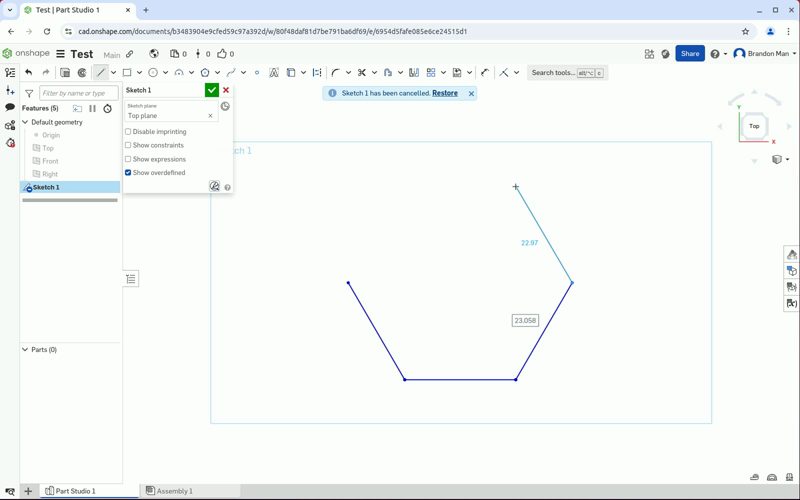
click(515, 186)
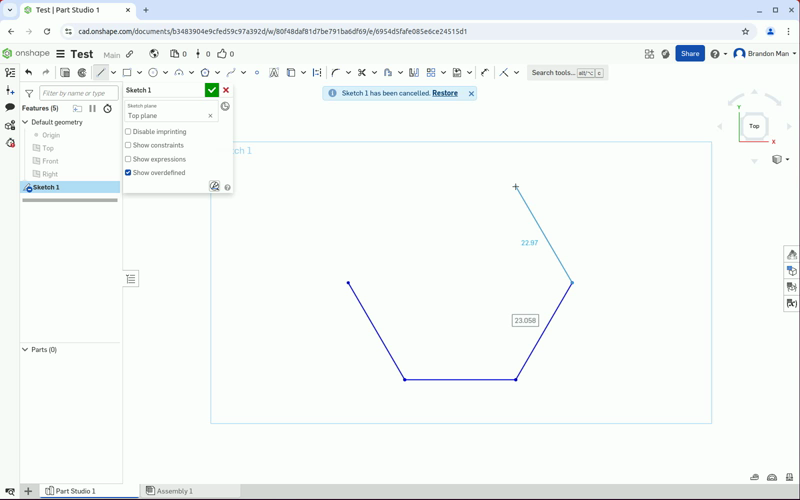
key_up(shift)
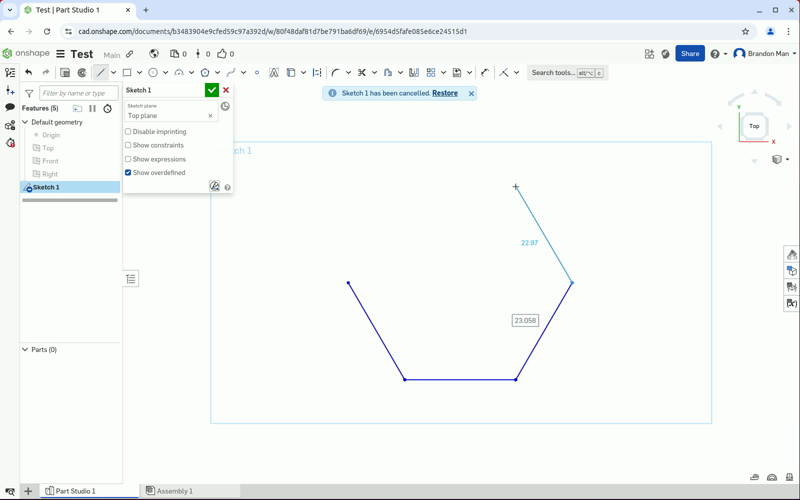
key_down(shift)
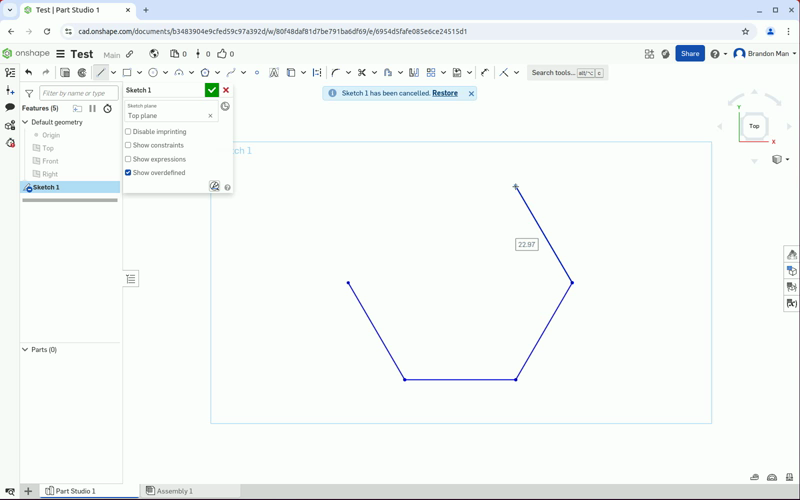
mouse_move(404, 186)
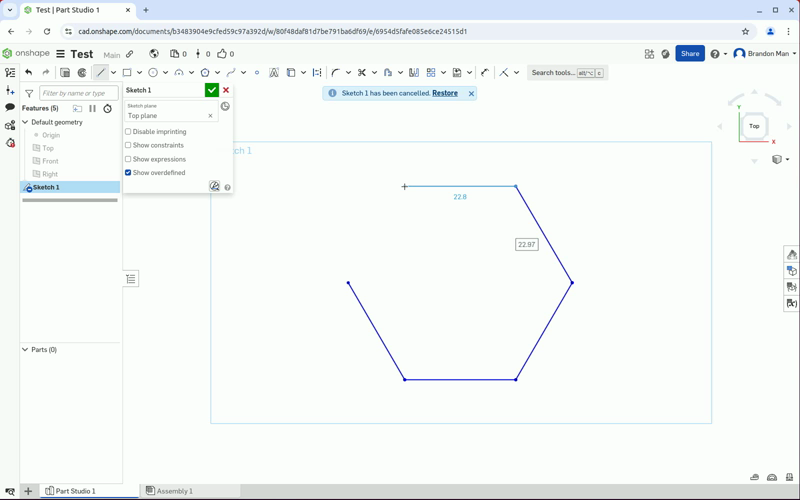
click(404, 186)
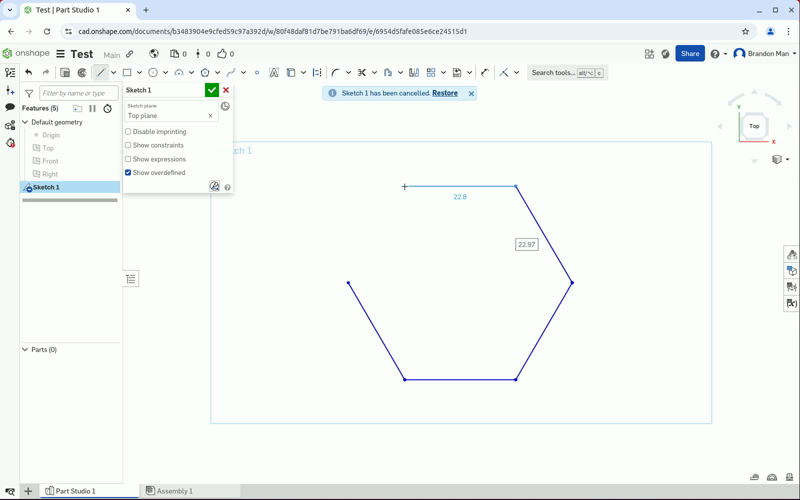
key_up(shift)
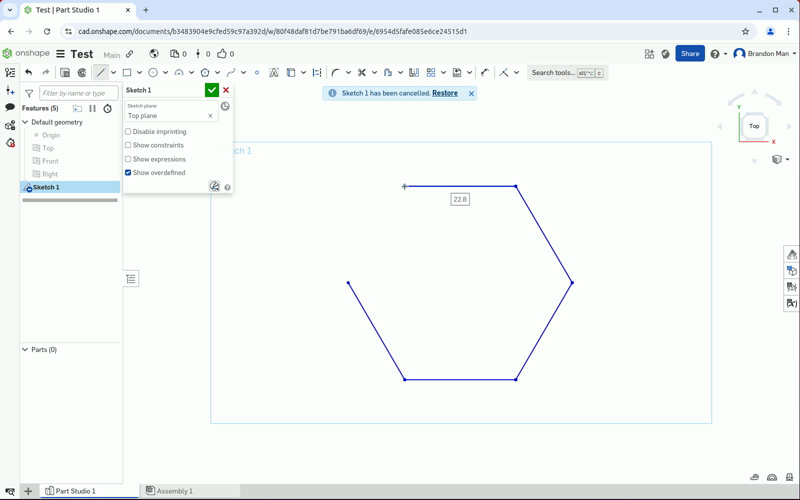
key_down(shift)
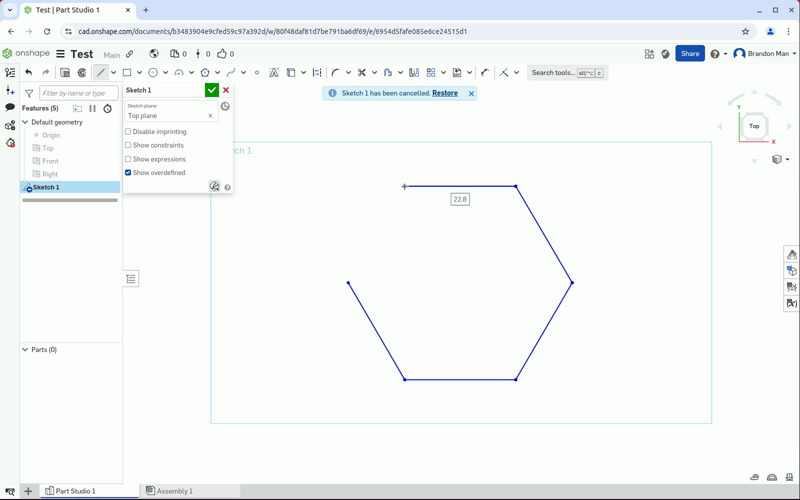
mouse_move(348, 282)
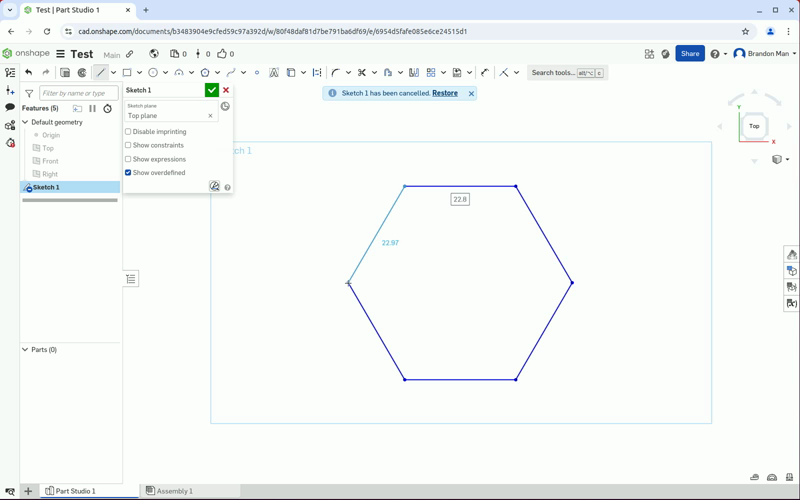
key_up(shift)
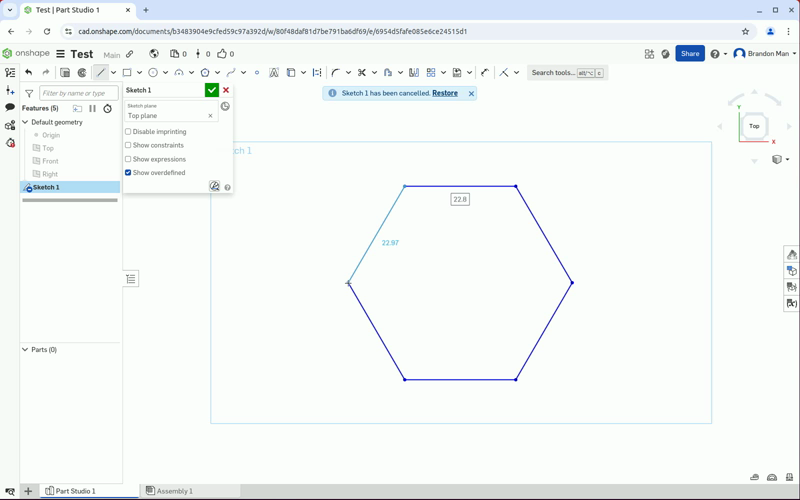
click(348, 282)
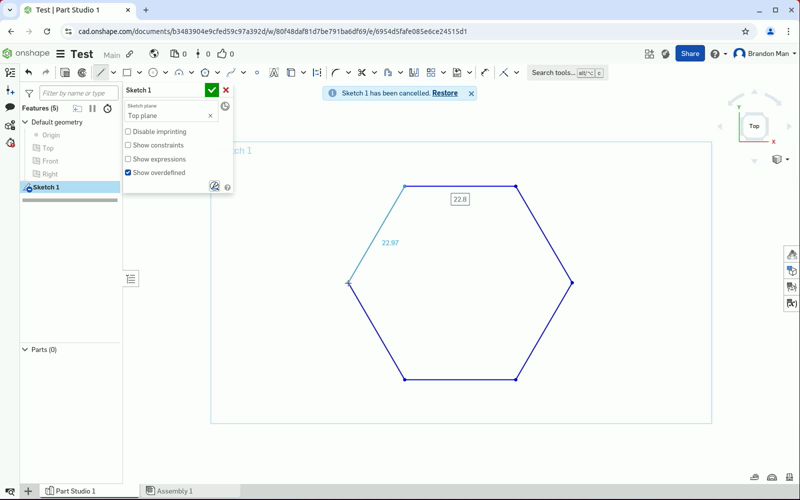
key(esc)
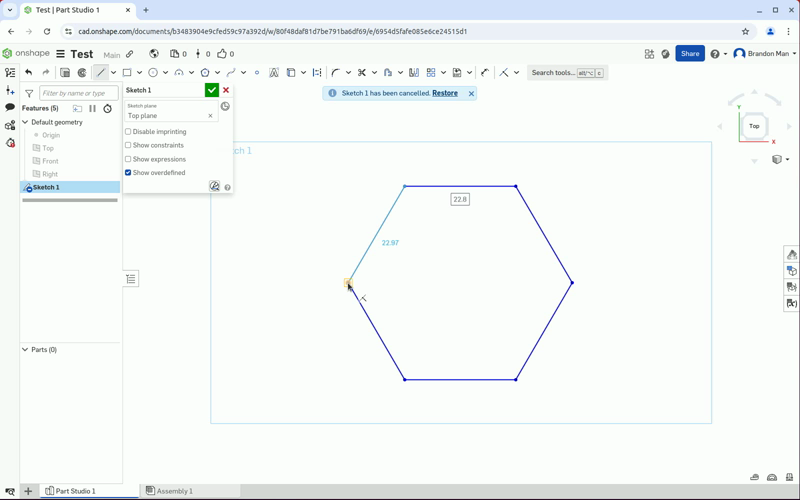
key(c)
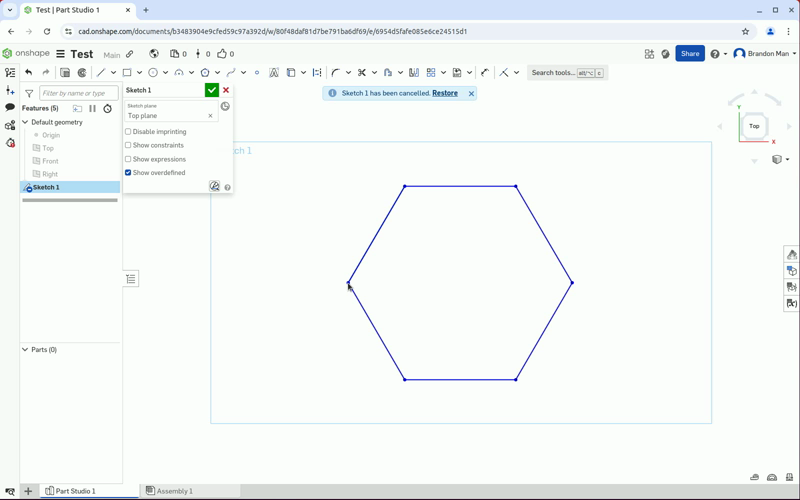
key_down(shift)
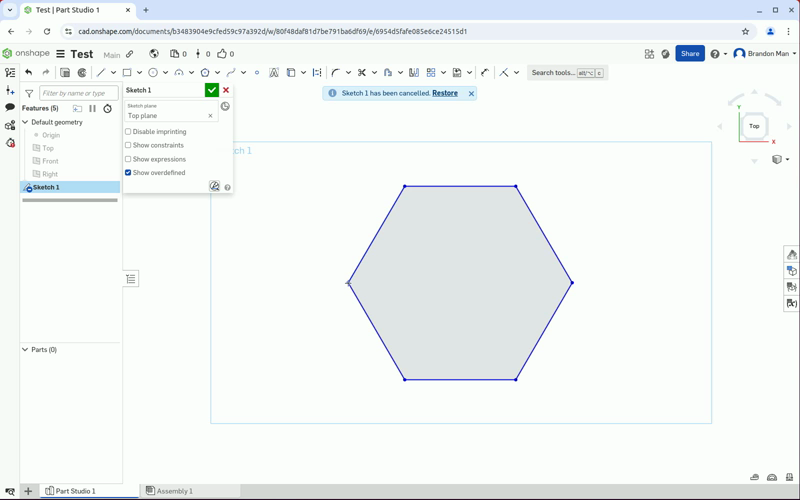
mouse_move(452, 282)
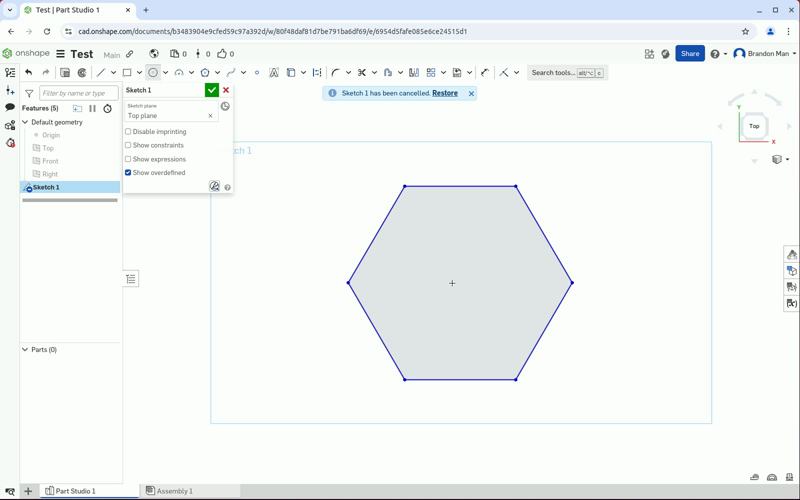
click(452, 282)
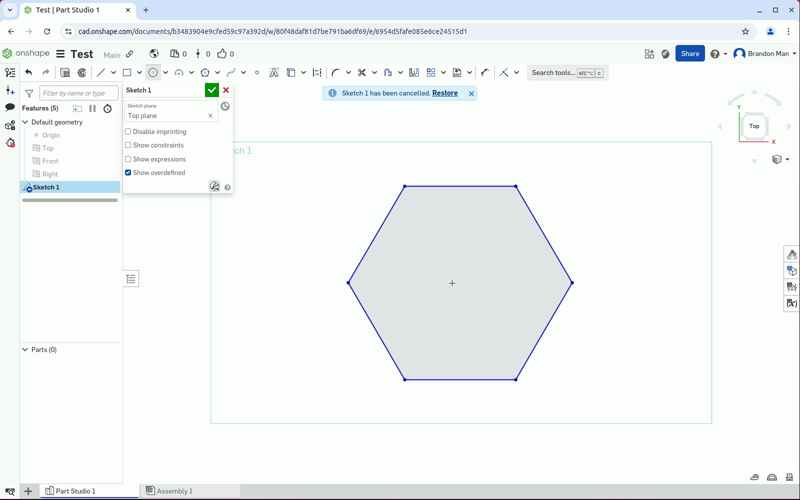
key_up(shift)
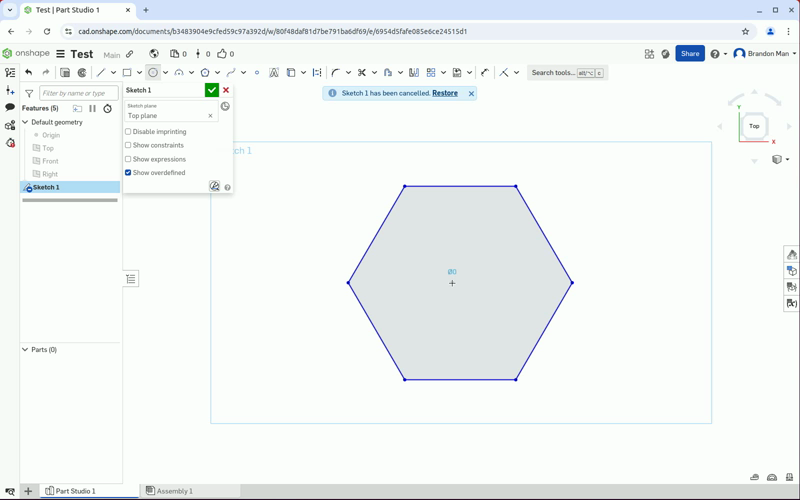
mouse_move(456, 282)
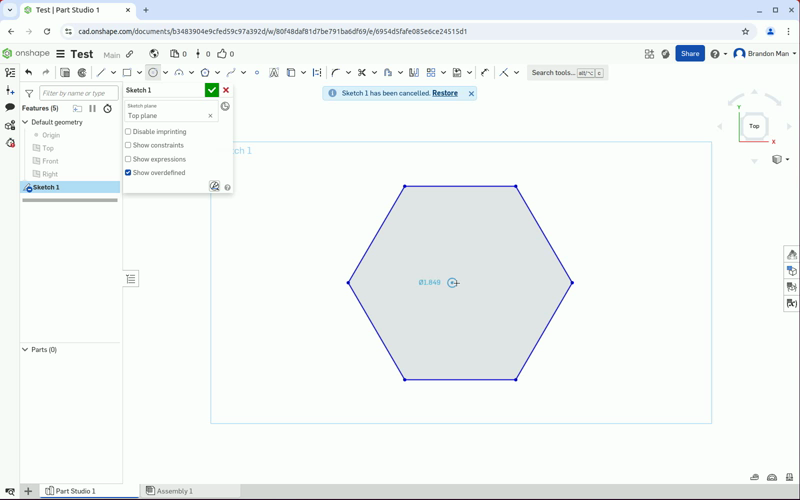
click(456, 282)
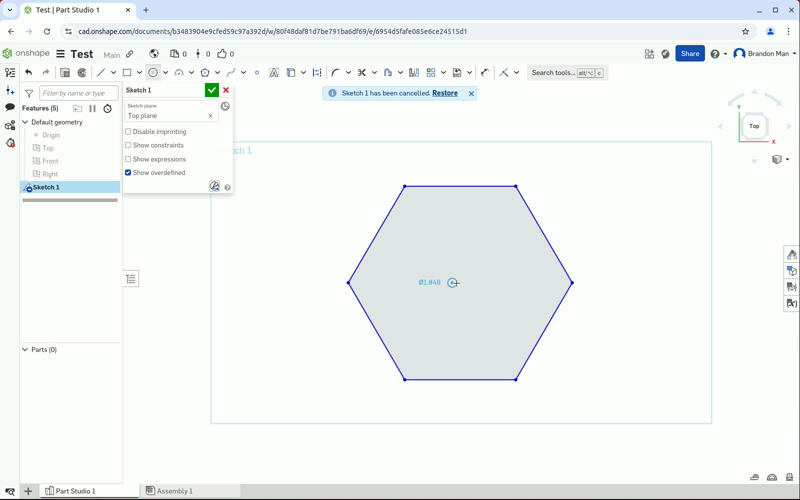
key(esc)
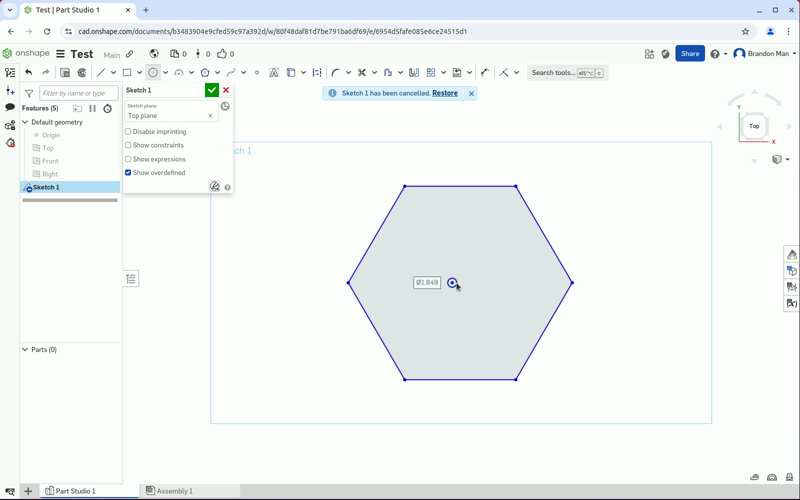
key(c)
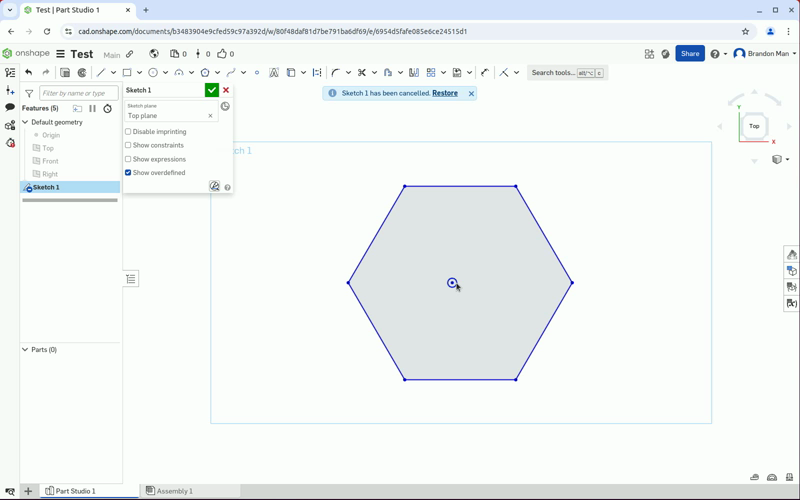
key_down(shift)
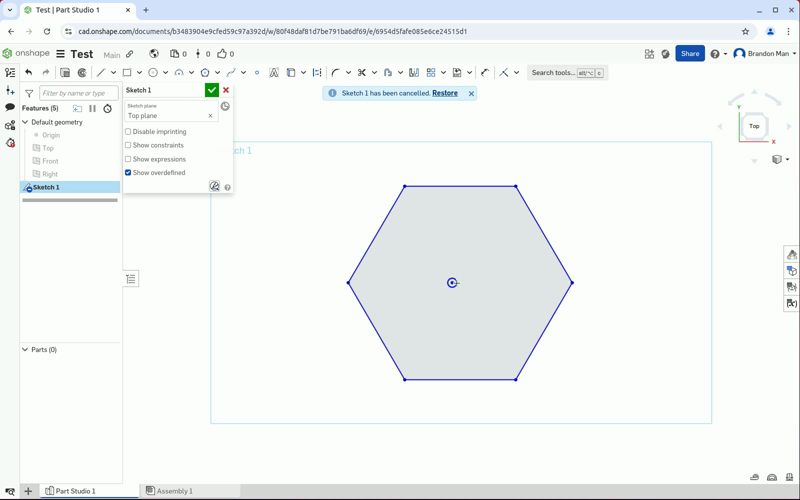
mouse_move(468, 282)
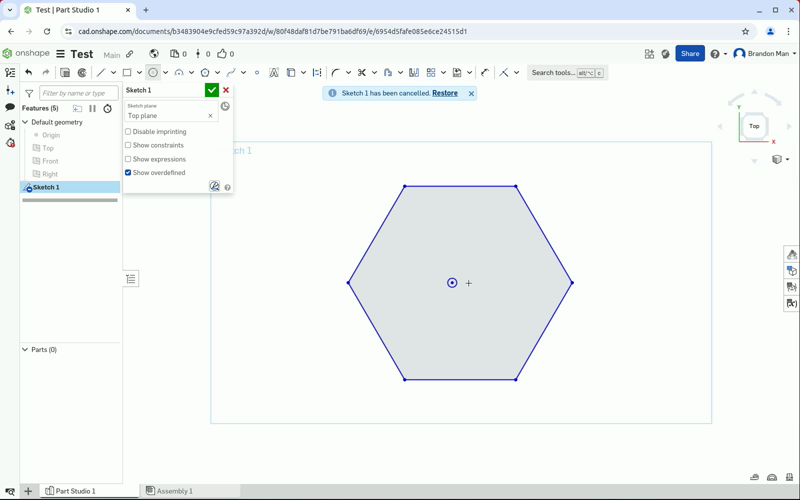
click(468, 282)
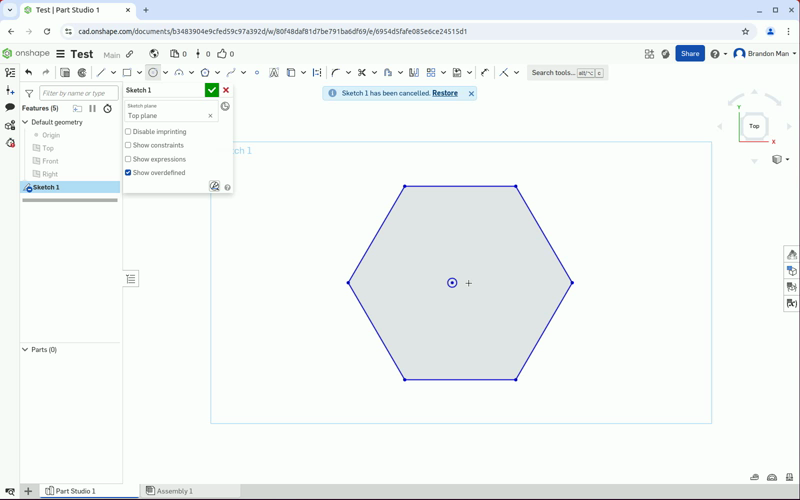
key_up(shift)
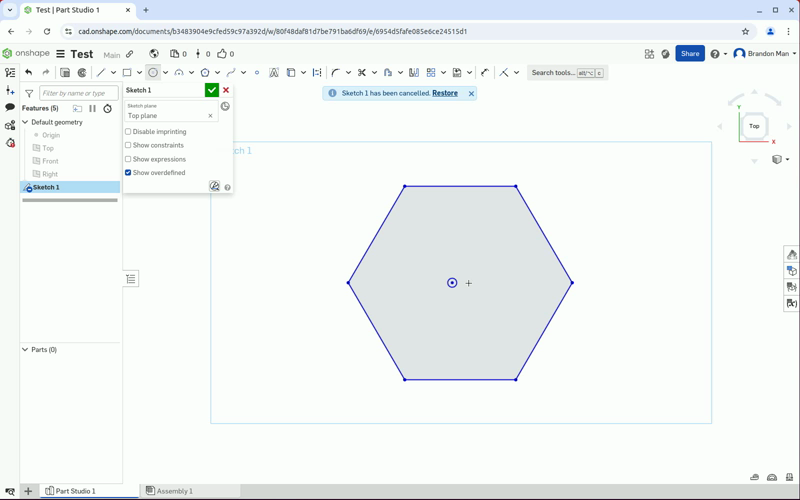
mouse_move(473, 282)
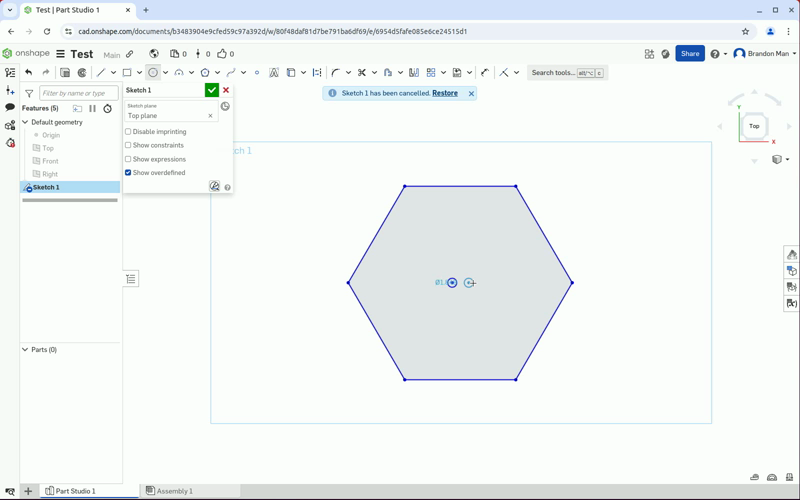
click(473, 282)
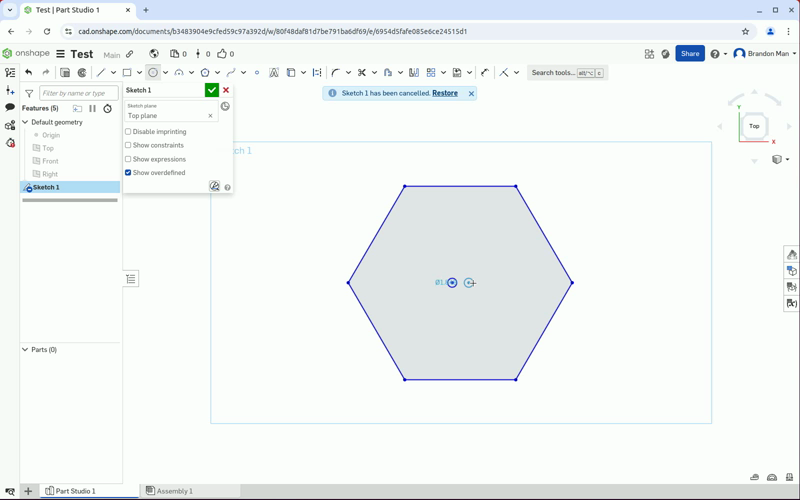
key(esc)
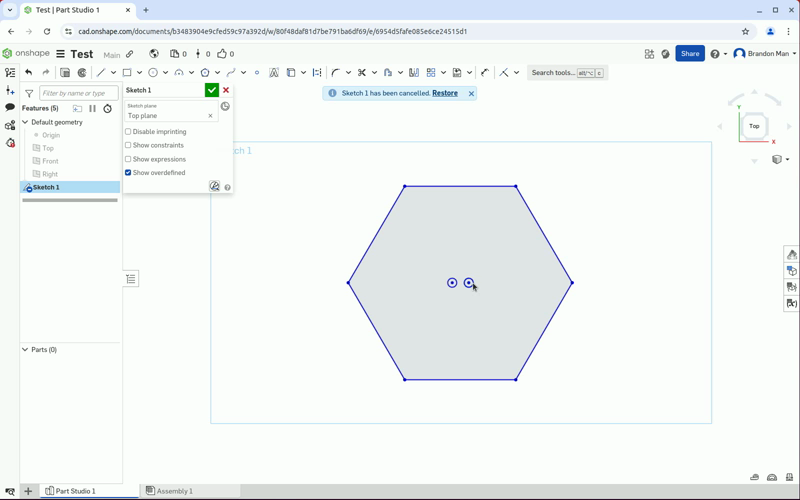
mouse_move(489, 356)
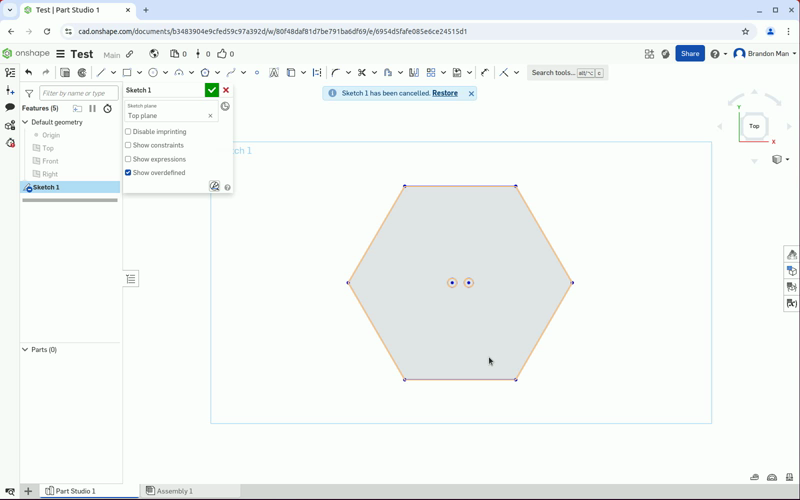
click(489, 356)
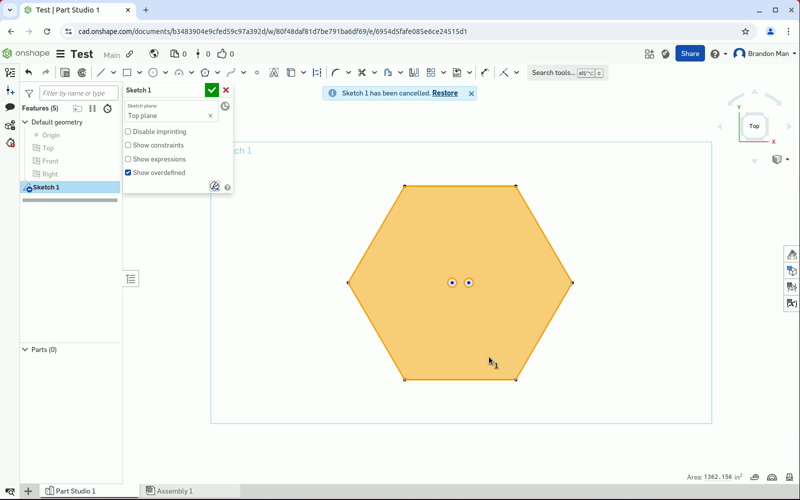
mouse_move(73, 352)
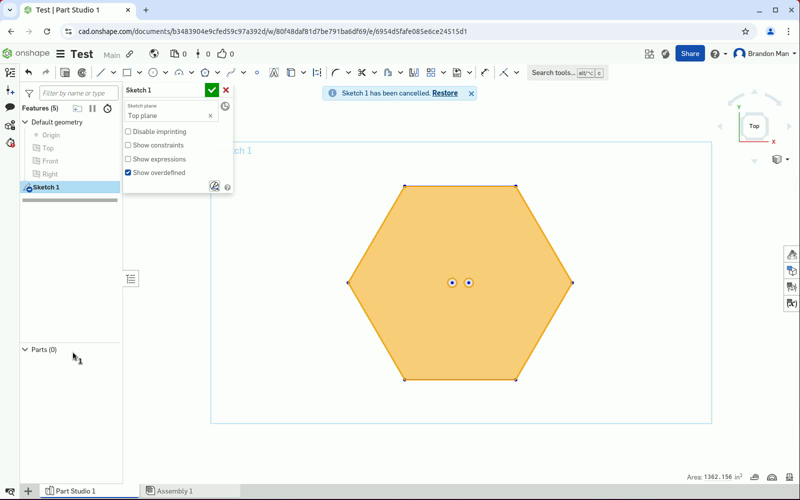
key(shift+y)
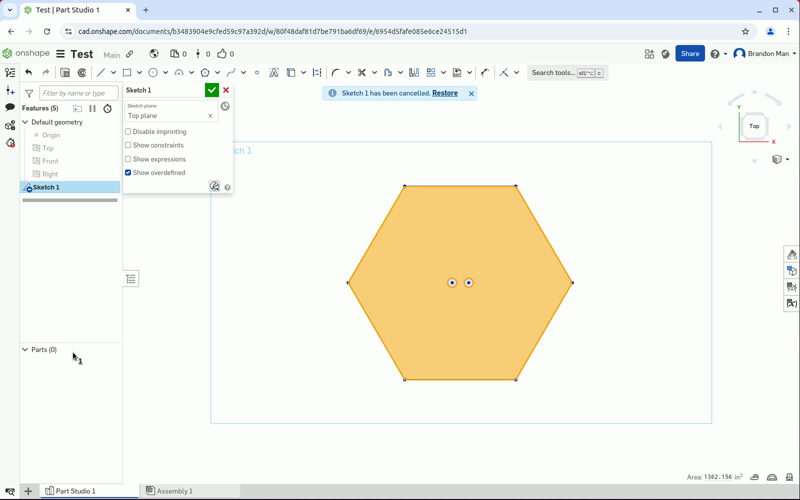
key(shift+e)
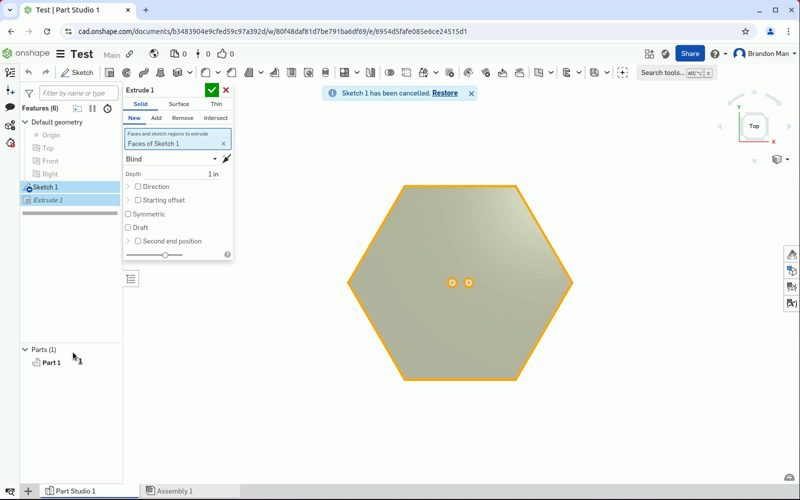
mouse_move(143, 106)
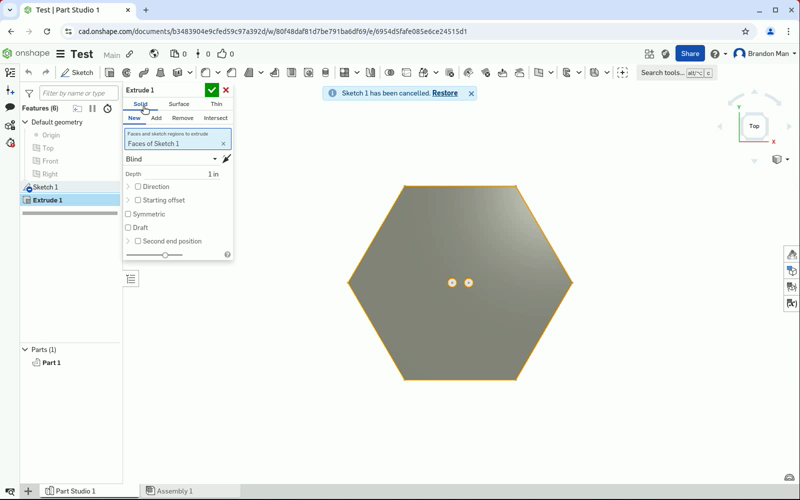
click(143, 106)
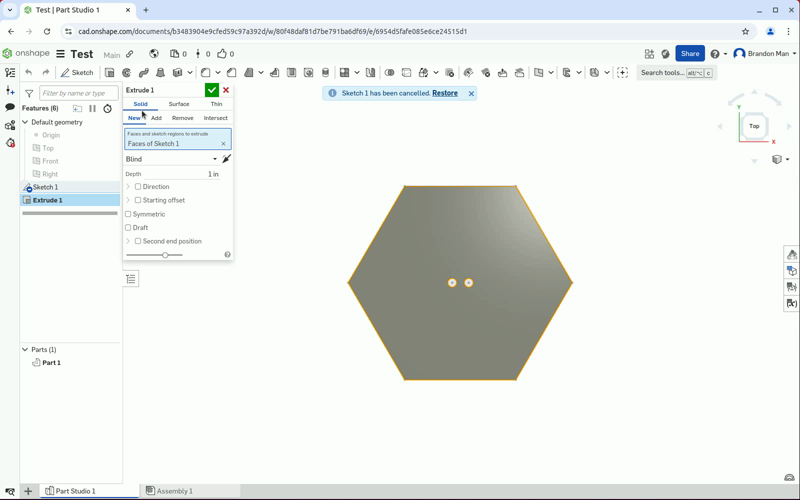
mouse_move(137, 120)
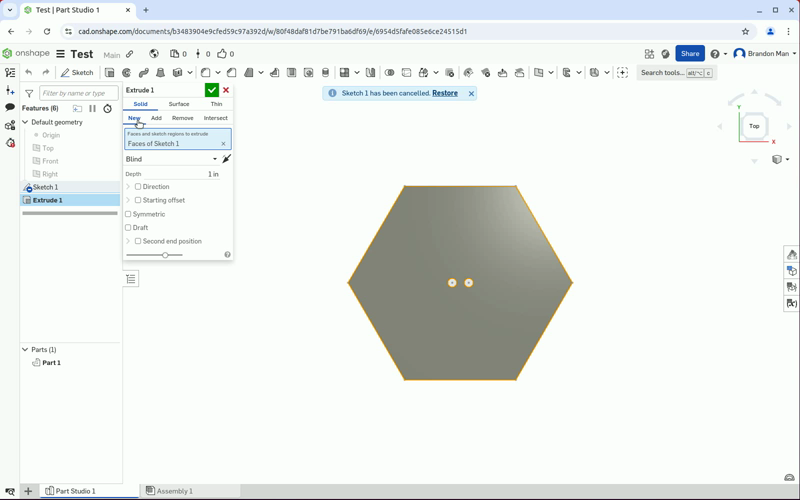
click(137, 120)
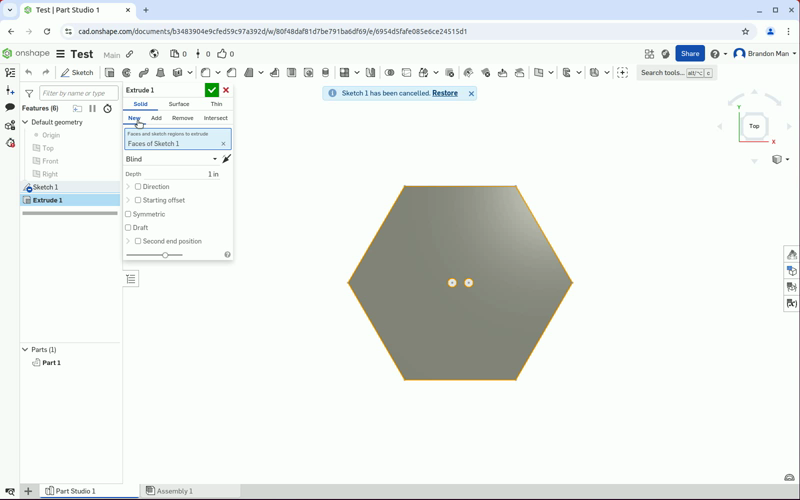
key(tab, 4)
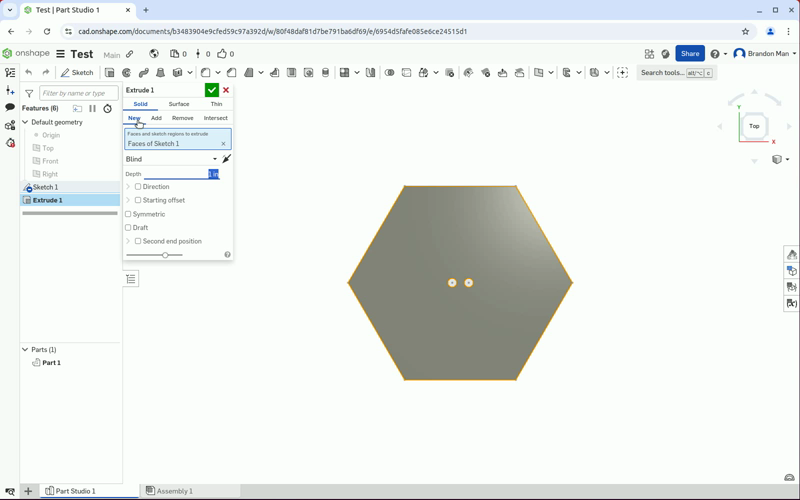
text(3.611)
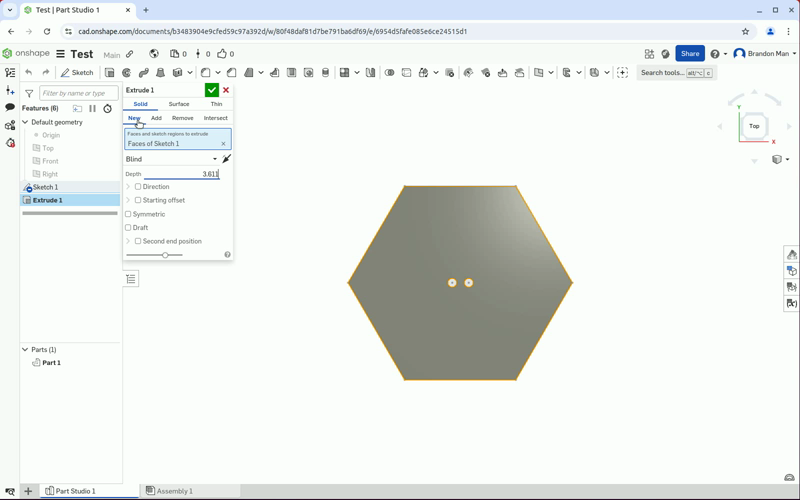
key(enter)
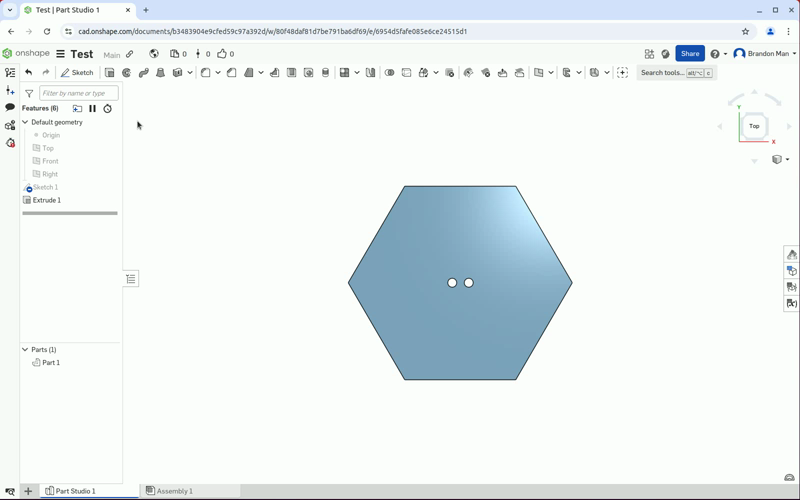
key(shift+h)
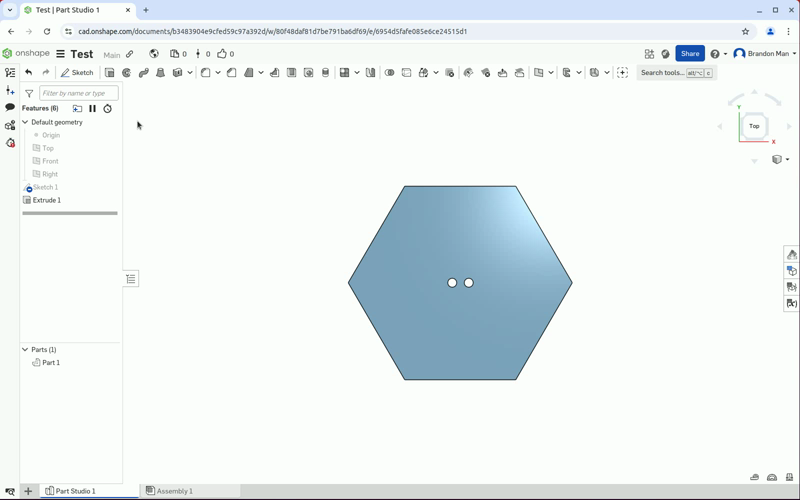
key(shift+h)
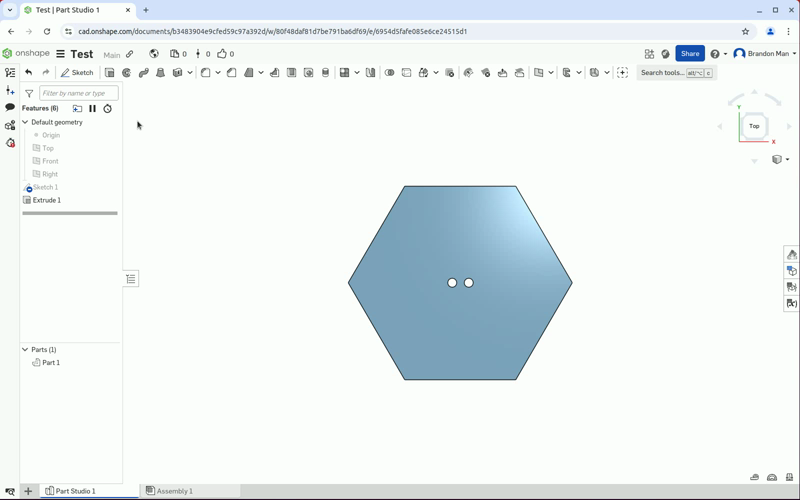
mouse_move(73, 189)
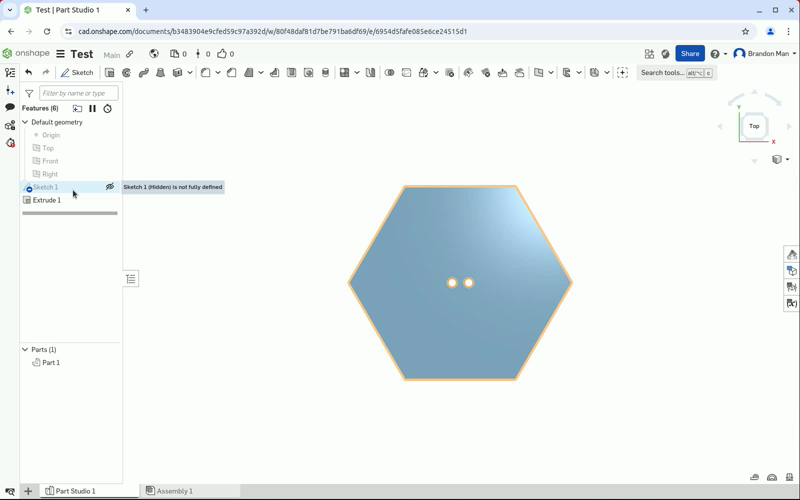
click(73, 189)
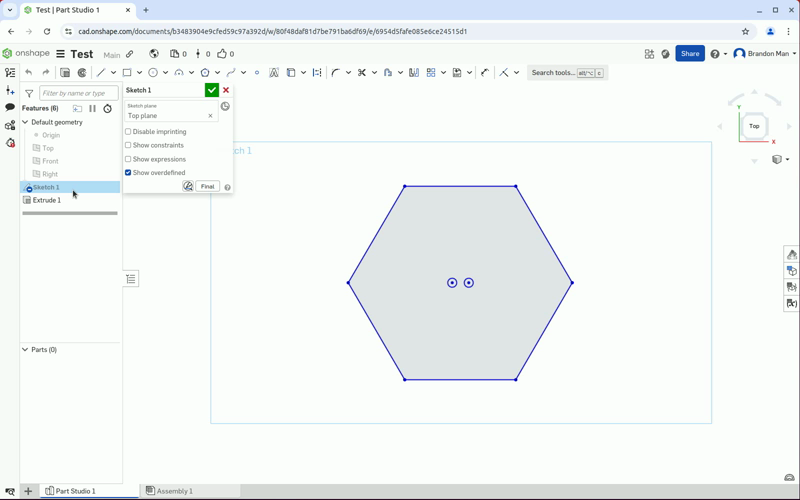
mouse_move(229, 92)
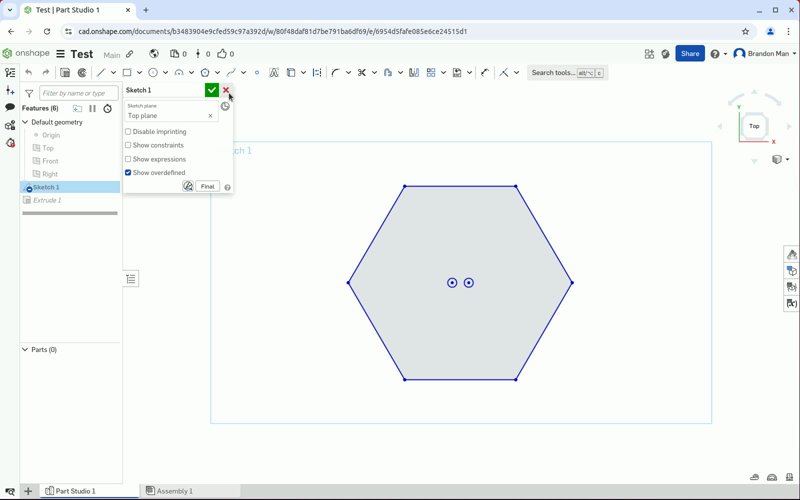
click(229, 92)
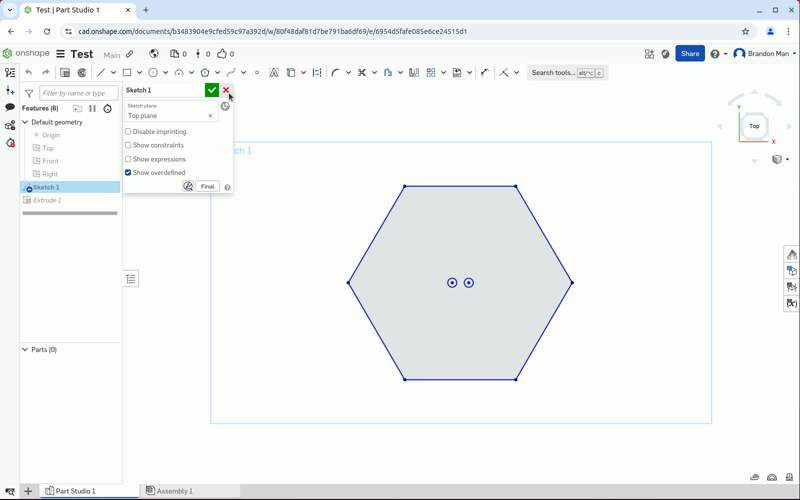
key(shift+s)
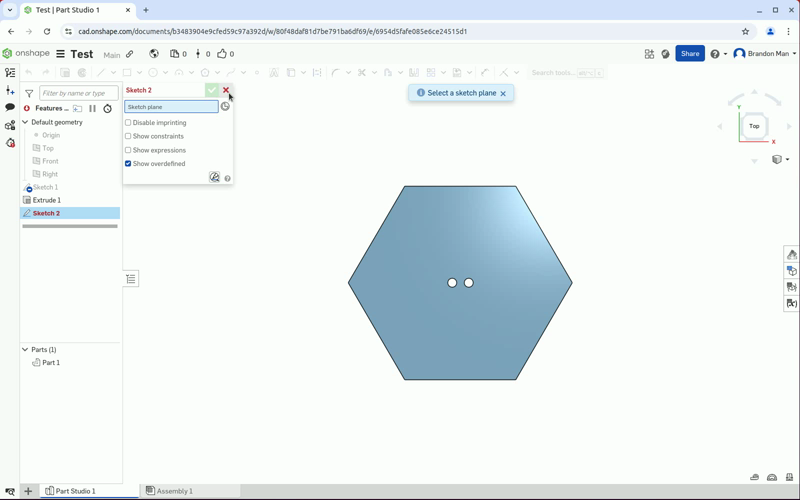
mouse_move(73, 150)
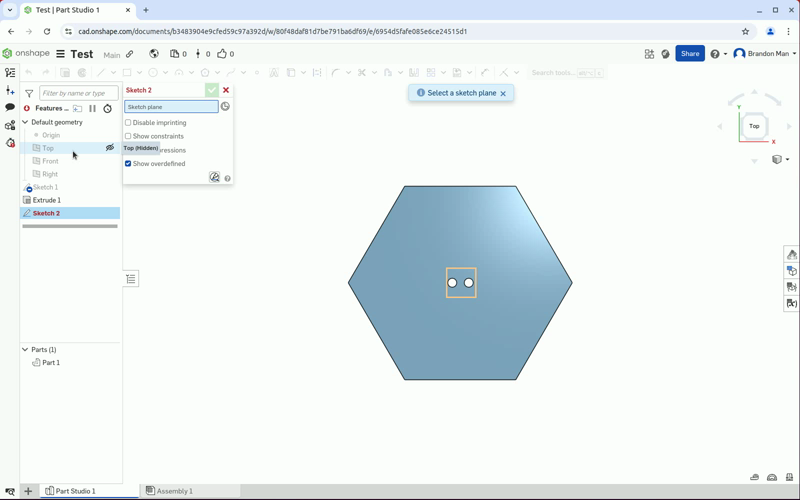
click(73, 150)
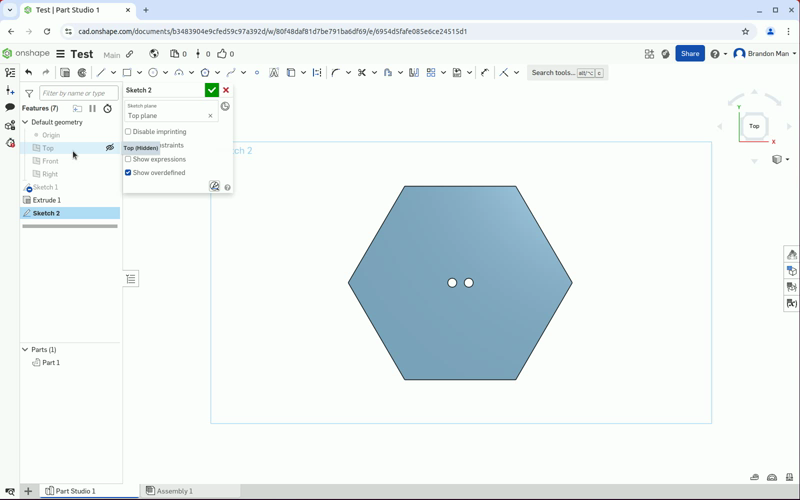
mouse_move(73, 352)
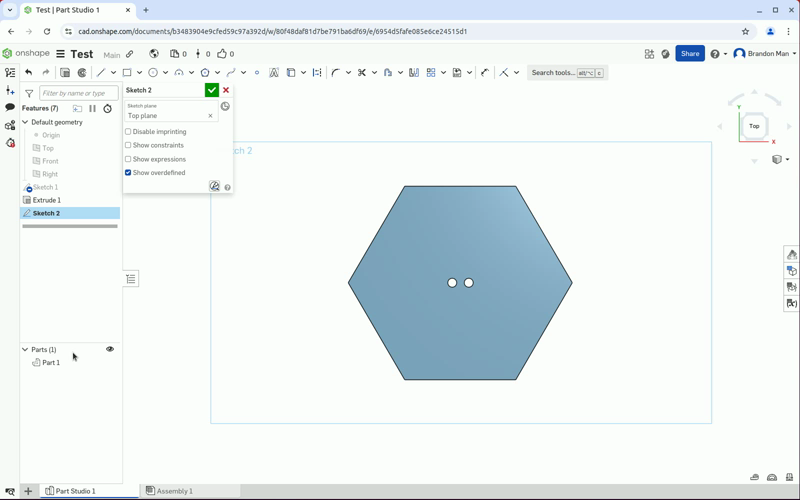
key(y)
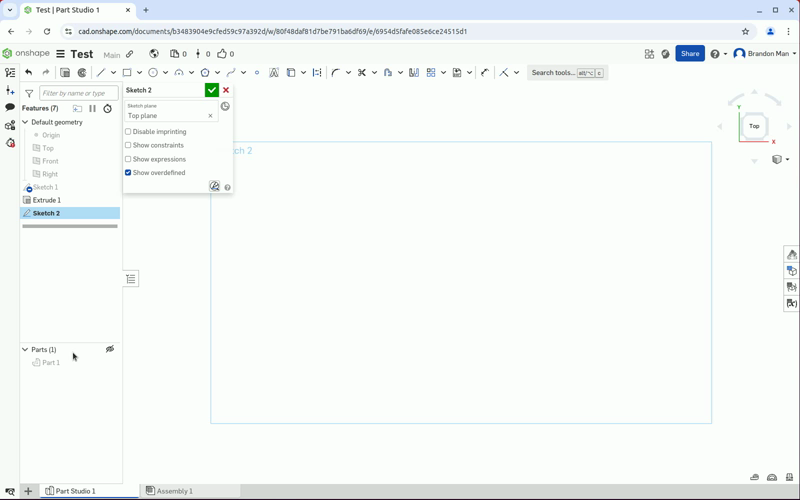
key(l)
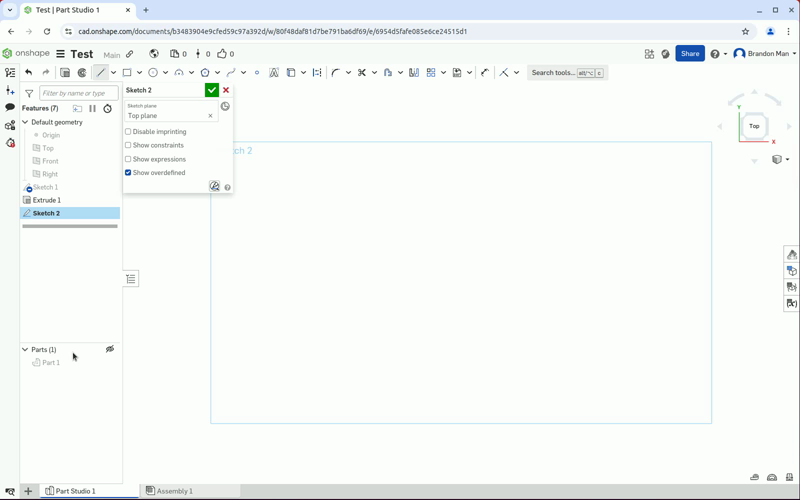
key_down(shift)
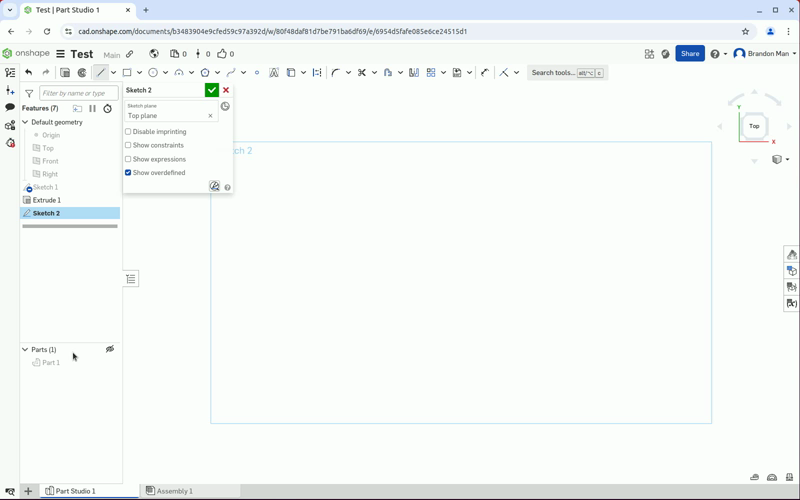
mouse_move(348, 282)
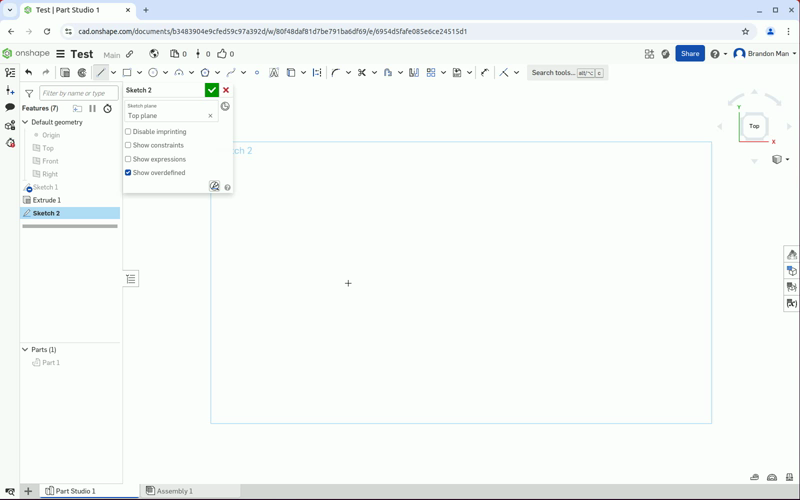
click(348, 282)
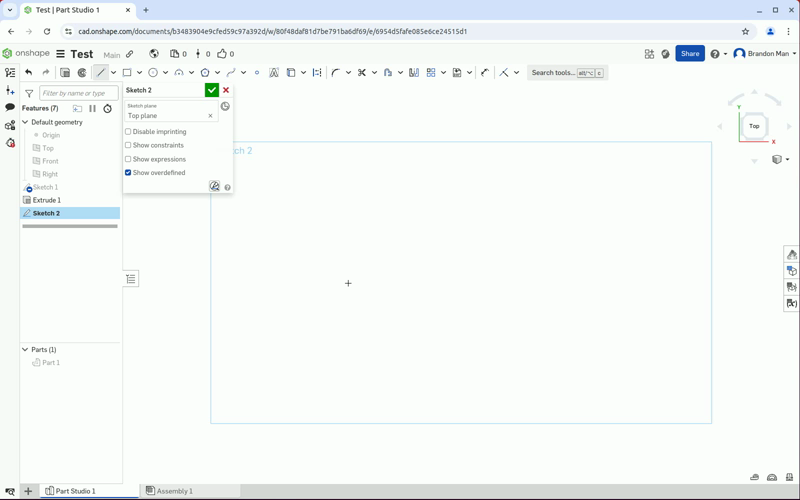
key_up(shift)
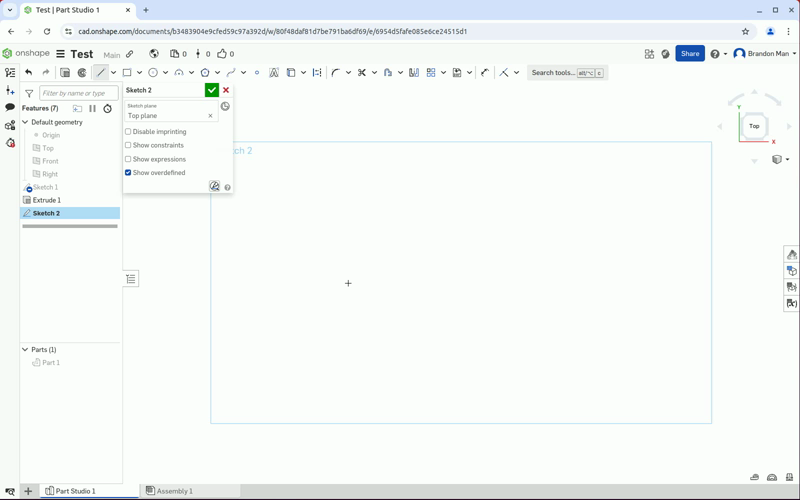
key_down(shift)
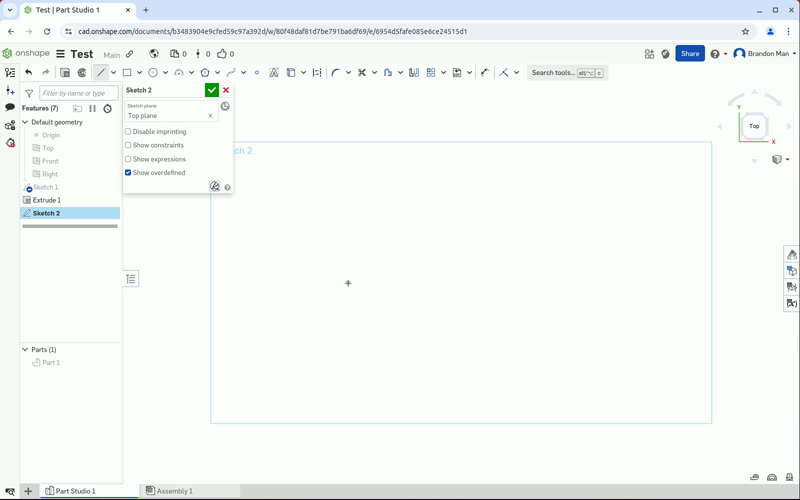
mouse_move(404, 379)
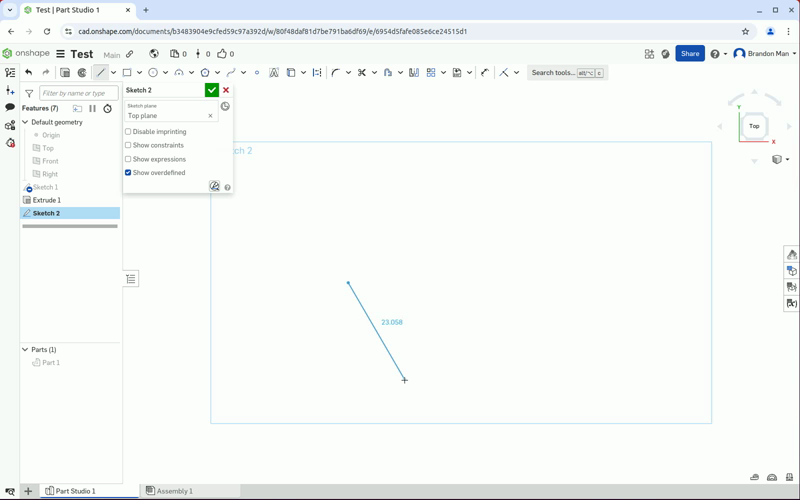
click(404, 379)
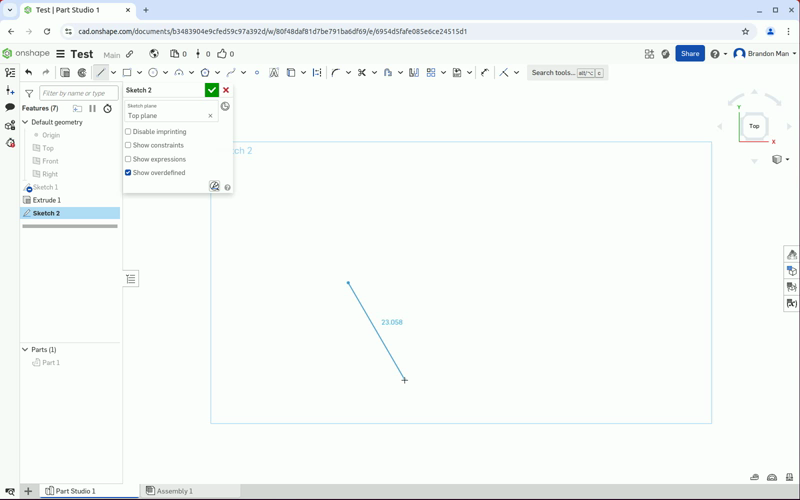
key_up(shift)
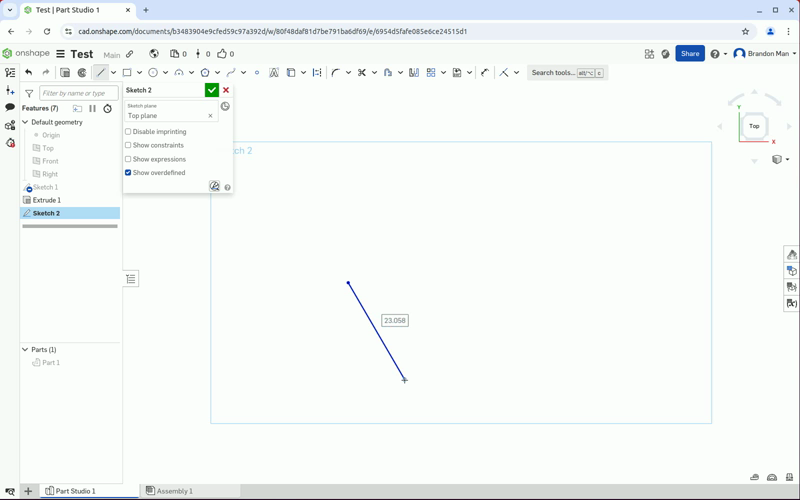
key_down(shift)
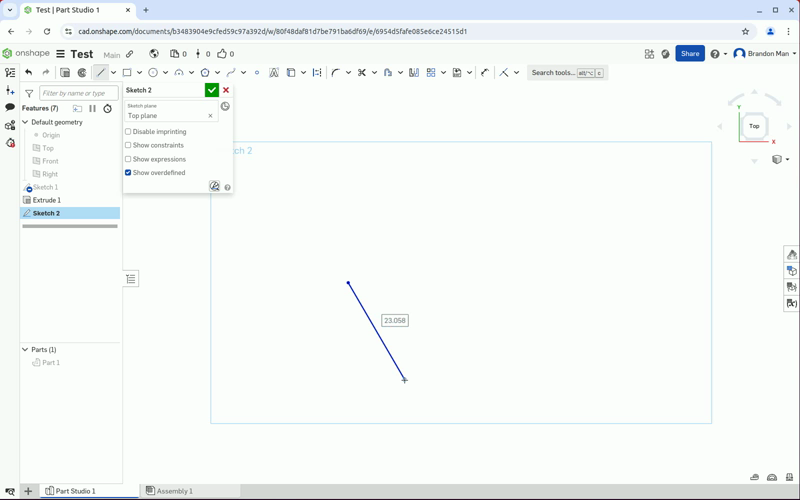
mouse_move(515, 379)
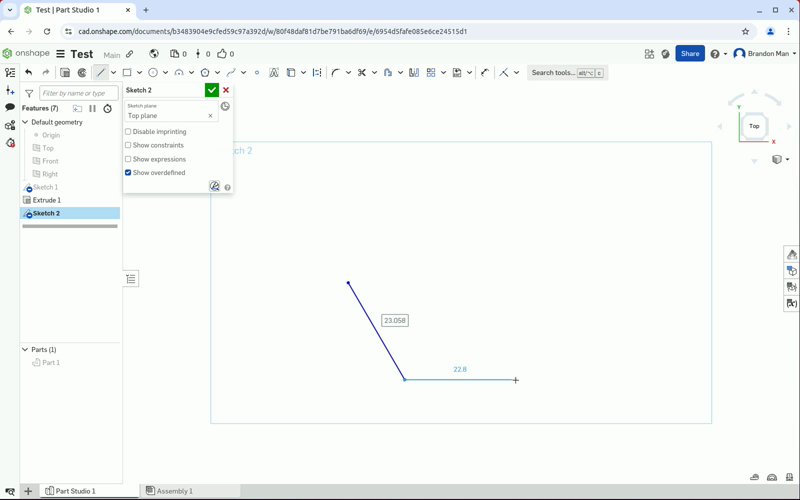
click(515, 379)
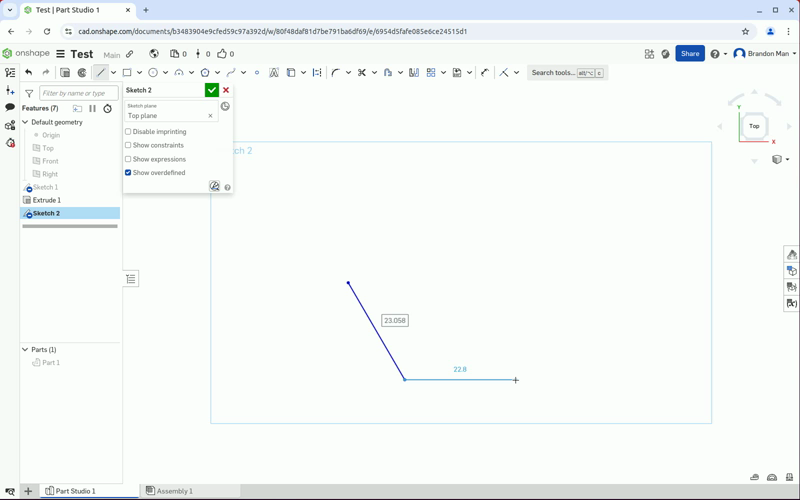
key_up(shift)
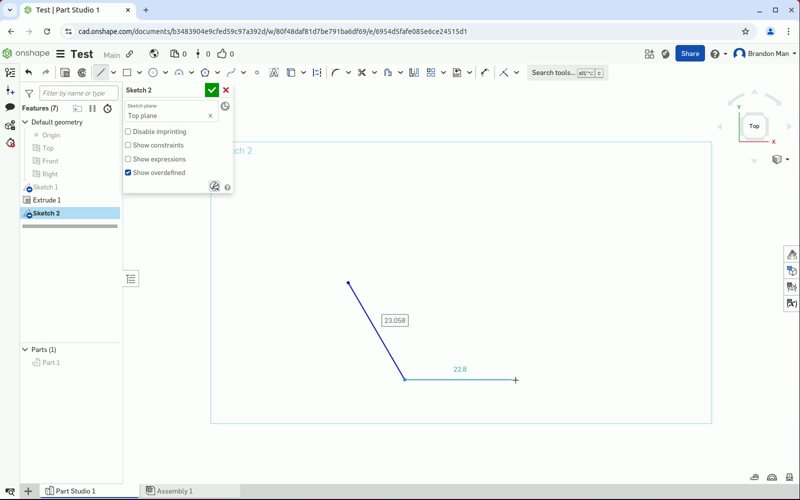
key_down(shift)
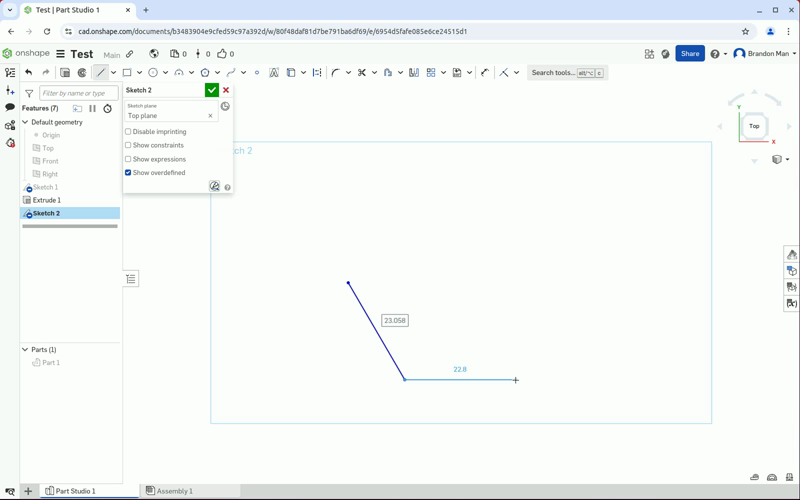
mouse_move(572, 282)
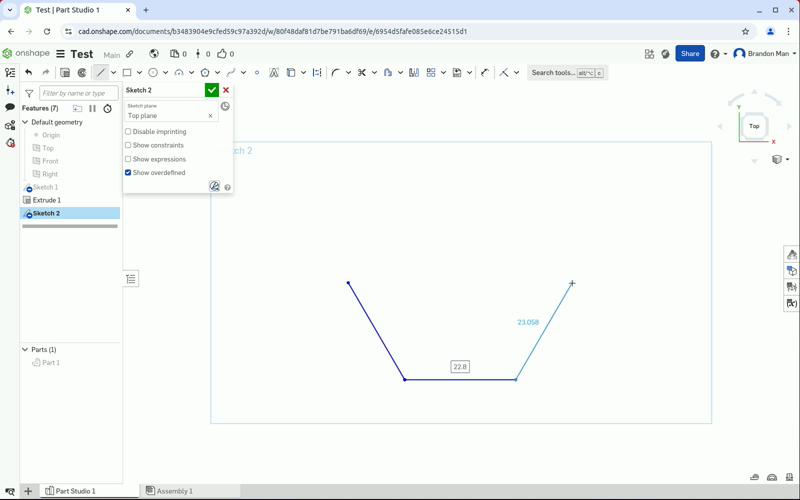
click(572, 282)
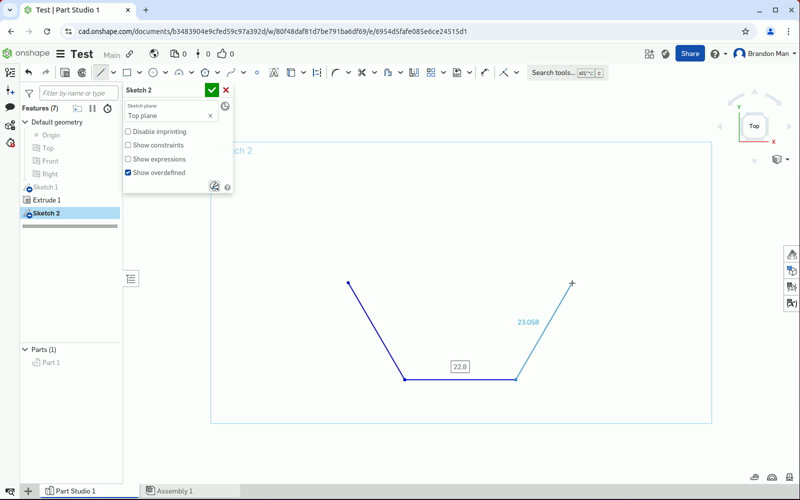
key_up(shift)
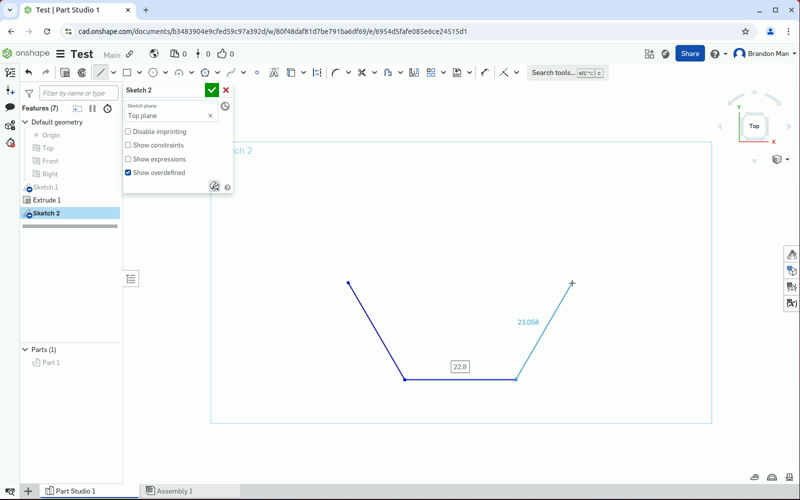
key_down(shift)
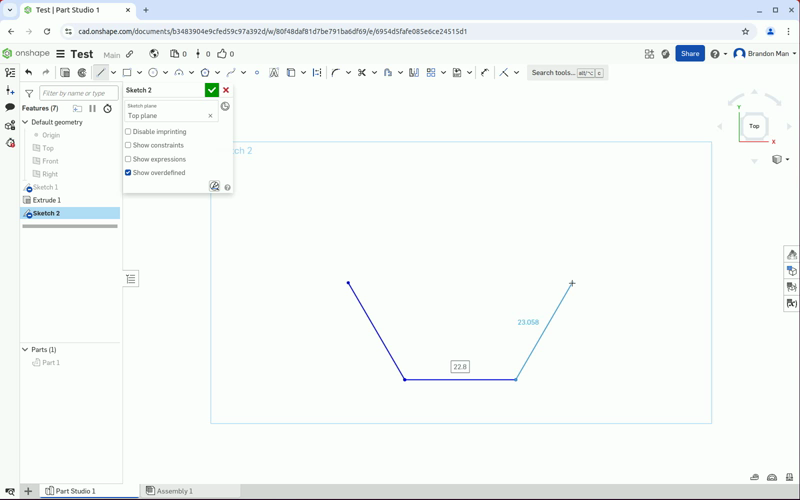
mouse_move(515, 186)
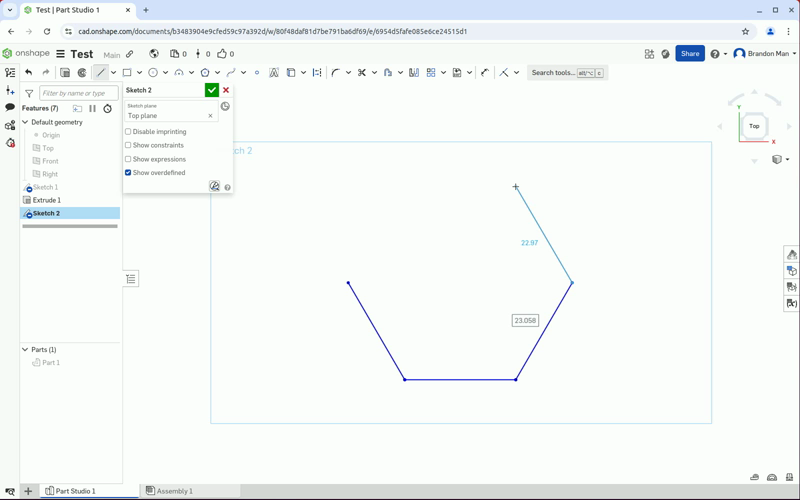
click(515, 186)
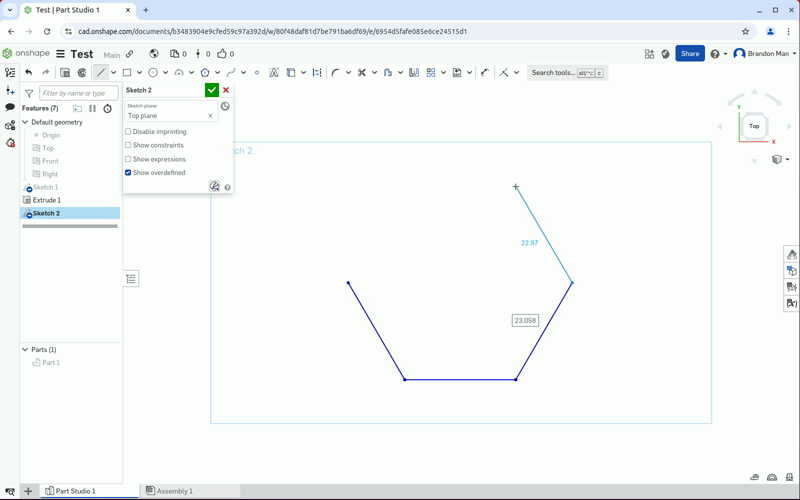
key_up(shift)
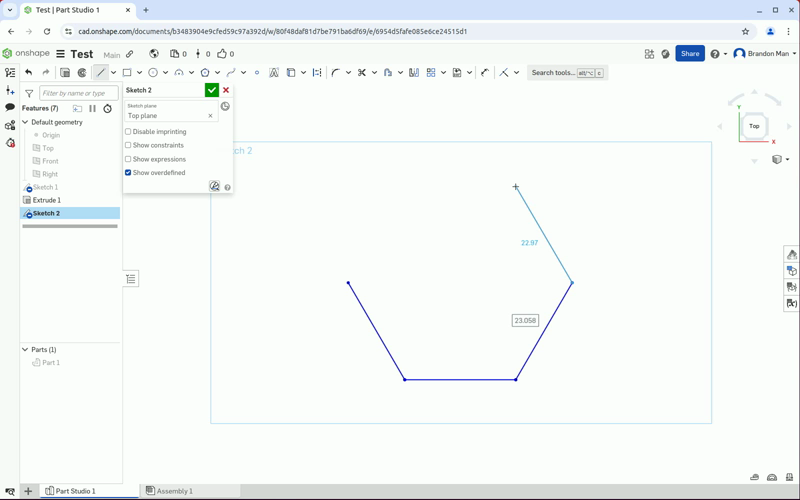
key_down(shift)
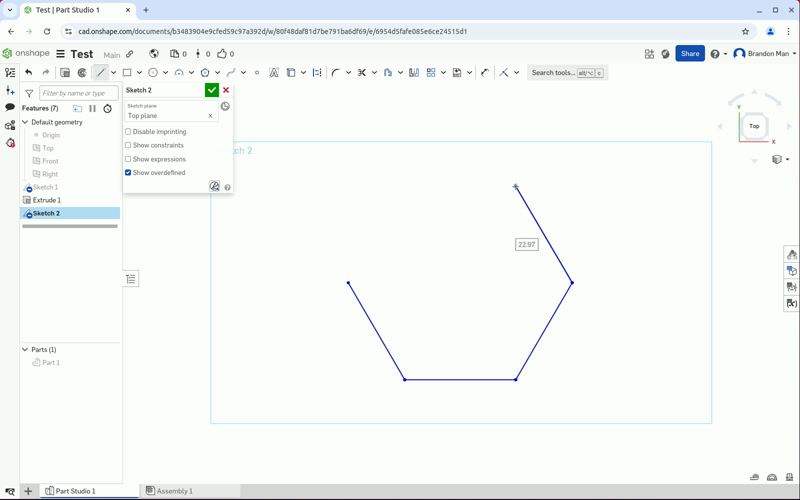
mouse_move(404, 186)
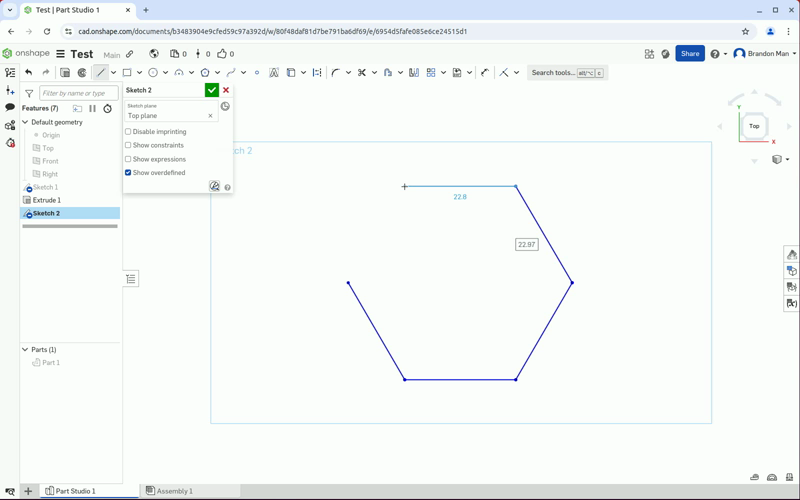
click(404, 186)
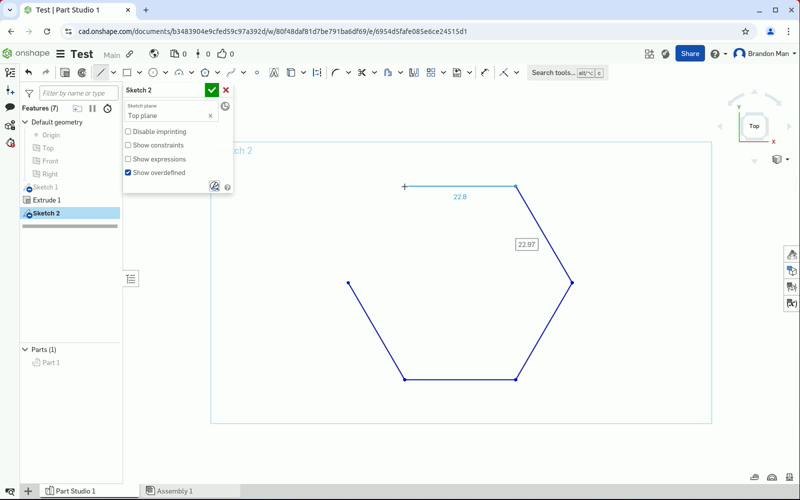
key_up(shift)
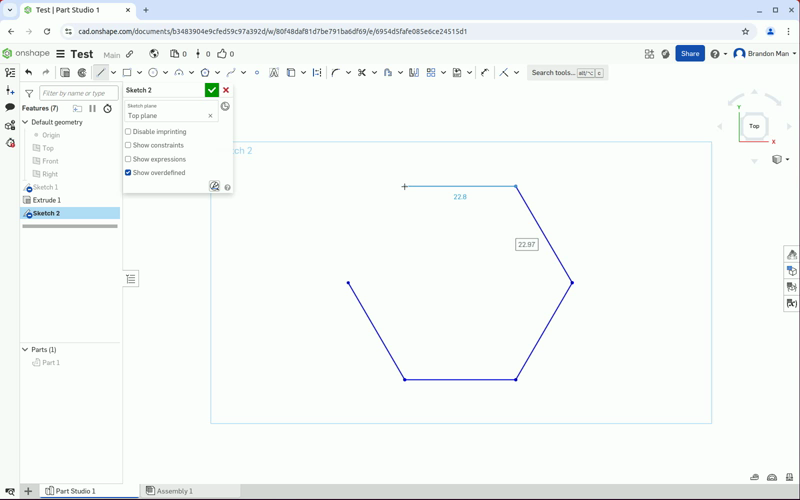
key_down(shift)
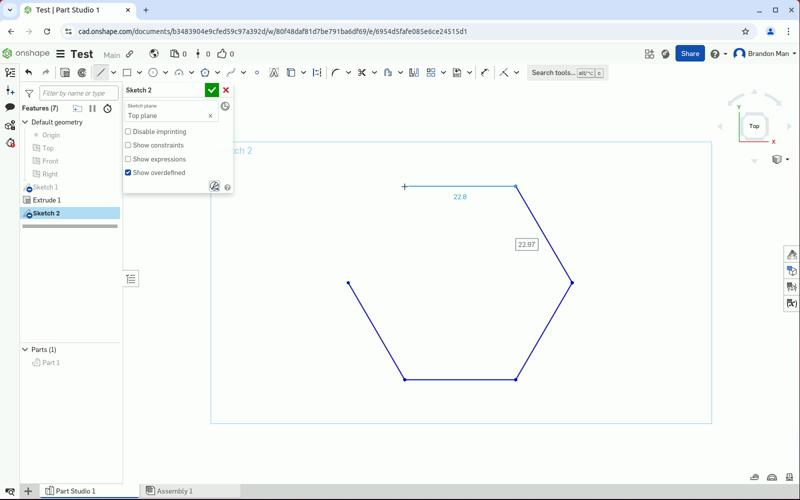
mouse_move(348, 282)
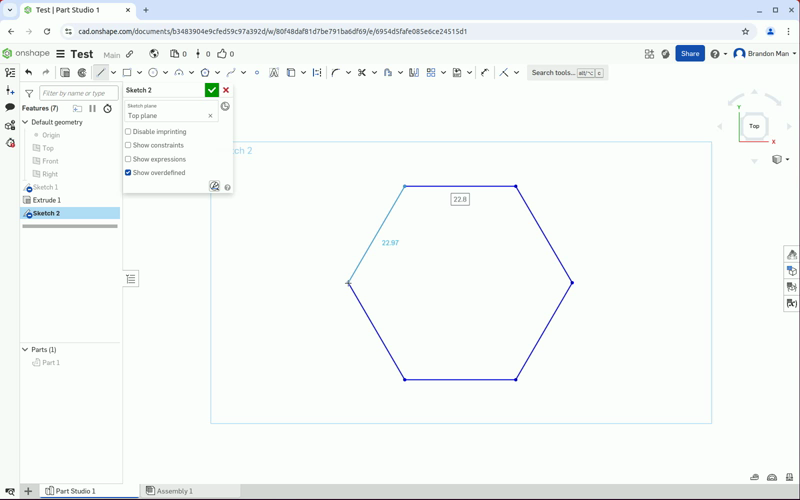
key_up(shift)
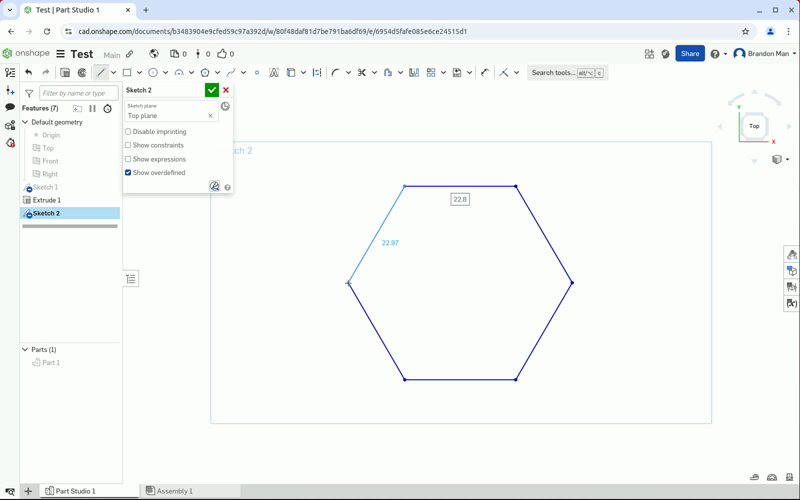
click(348, 282)
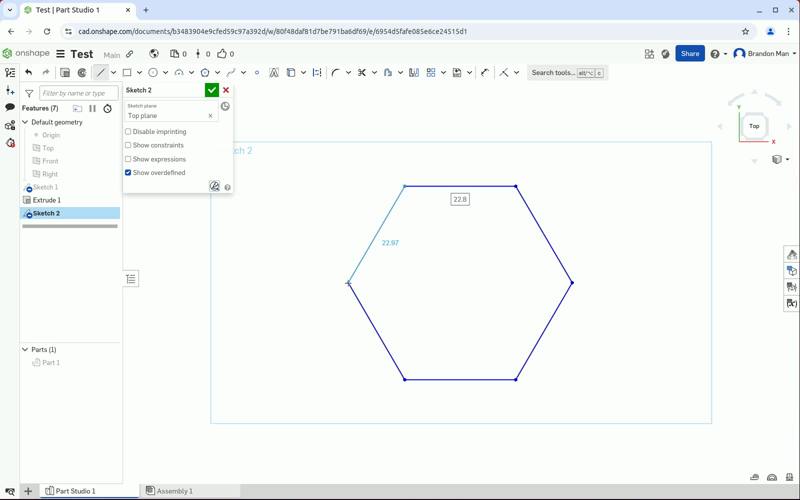
key(esc)
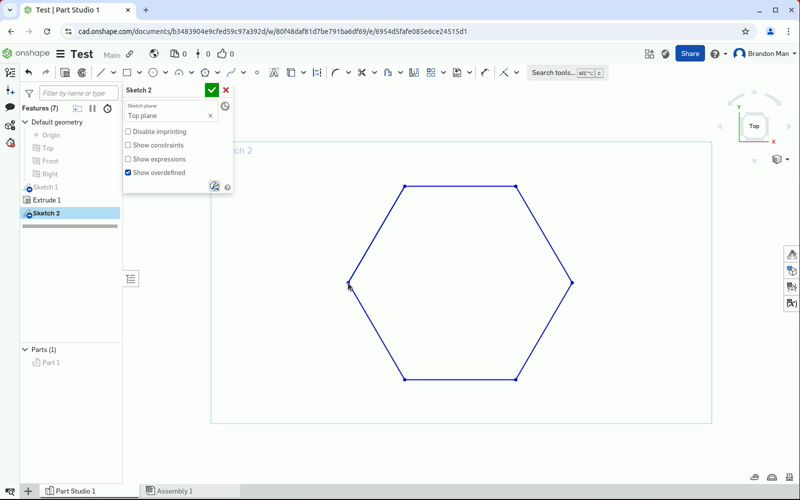
key(c)
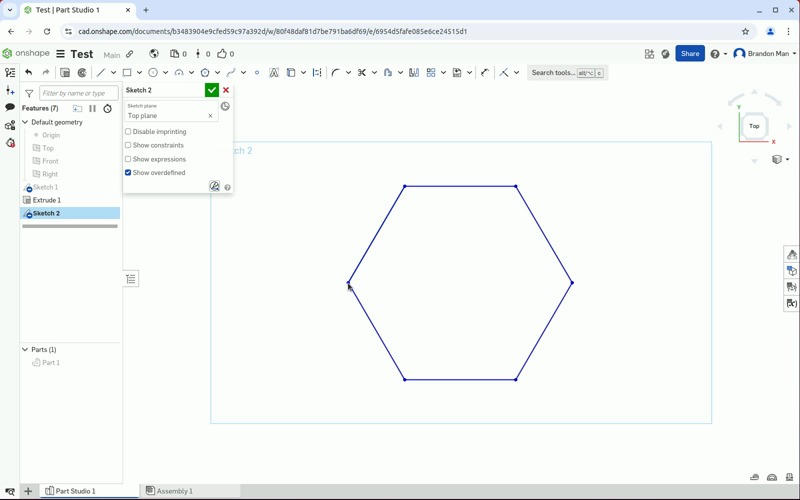
key_down(shift)
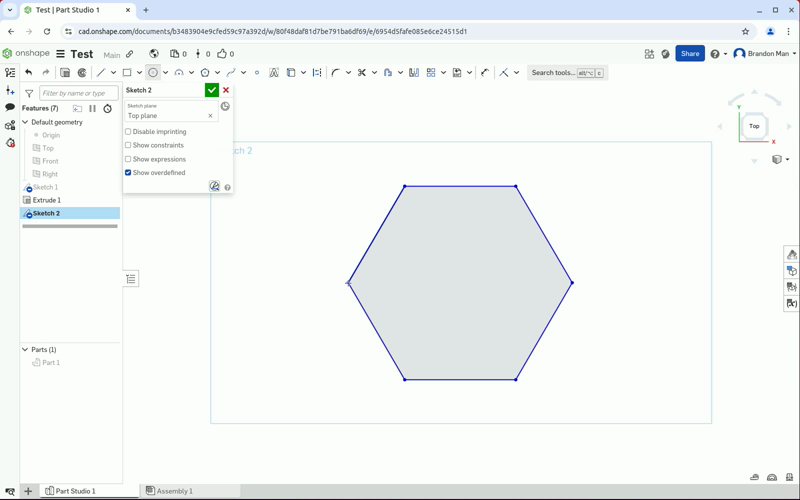
mouse_move(452, 282)
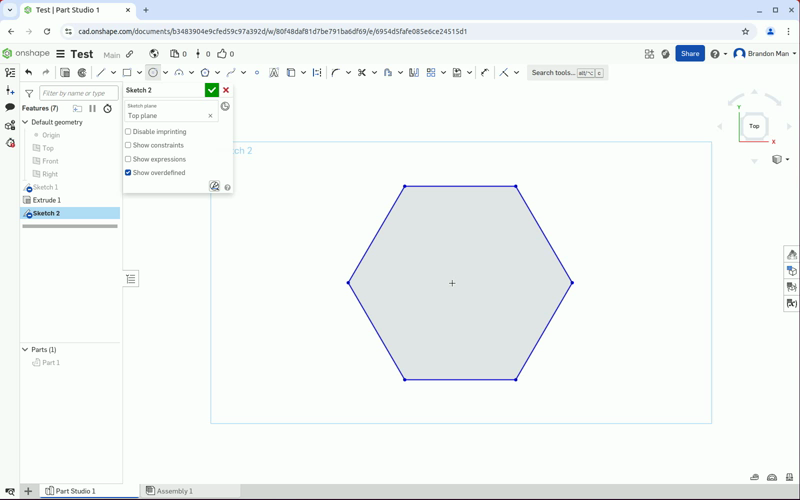
click(452, 282)
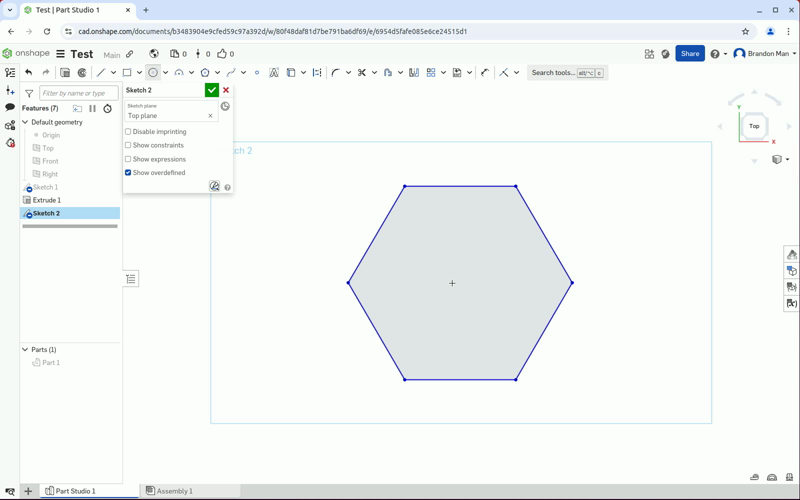
key_up(shift)
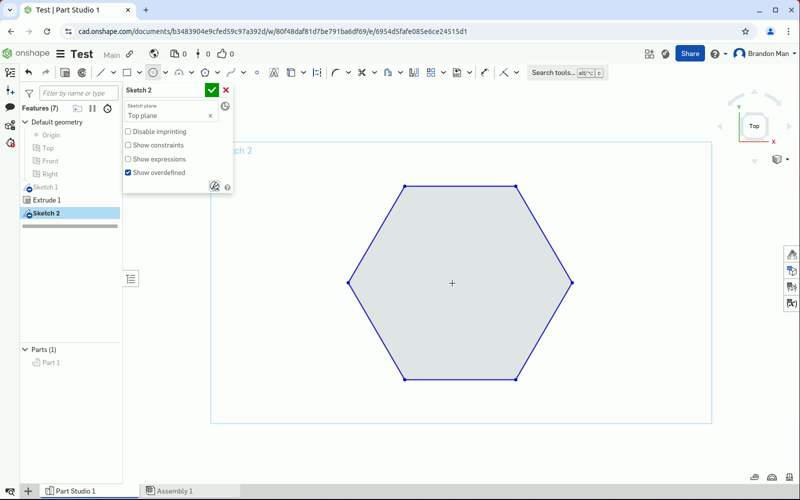
mouse_move(456, 282)
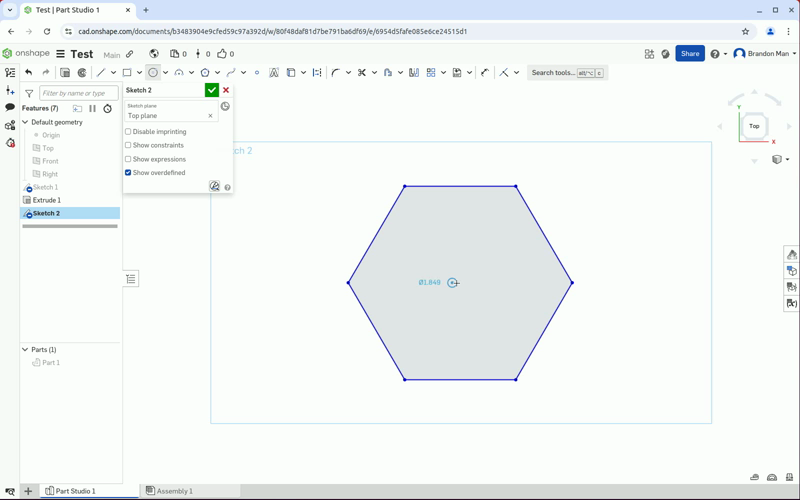
click(456, 282)
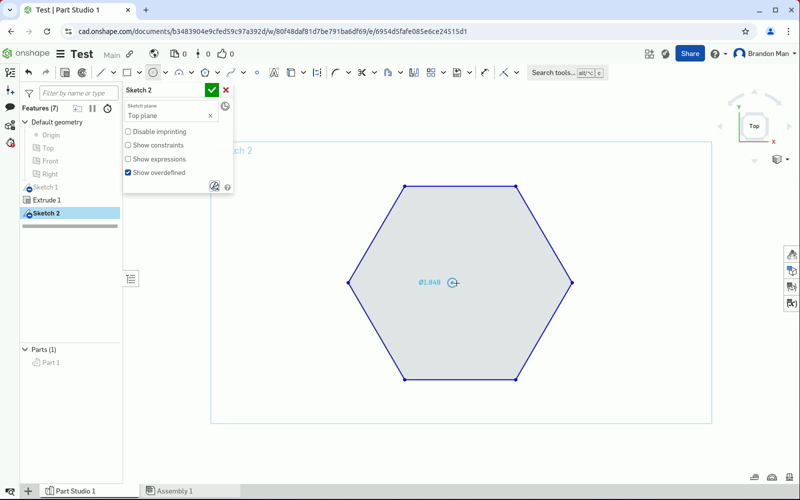
key(esc)
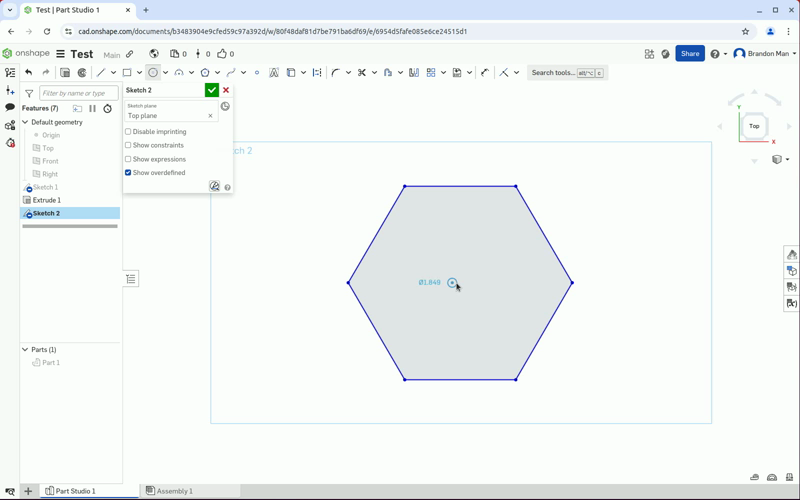
key(c)
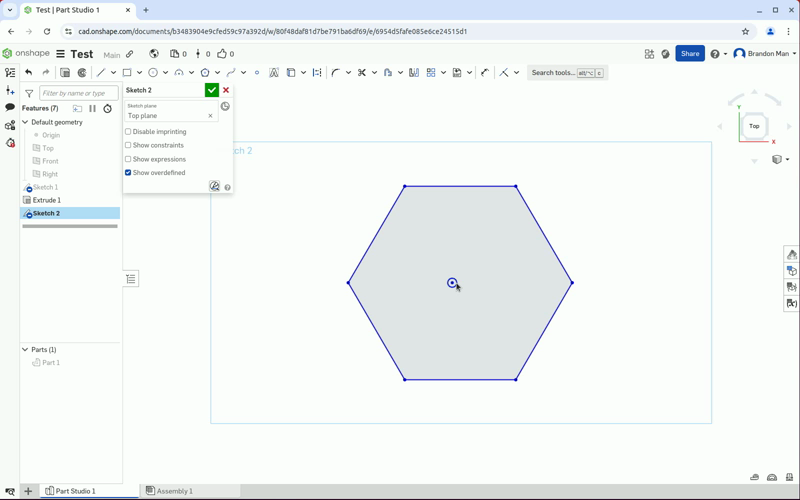
key_down(shift)
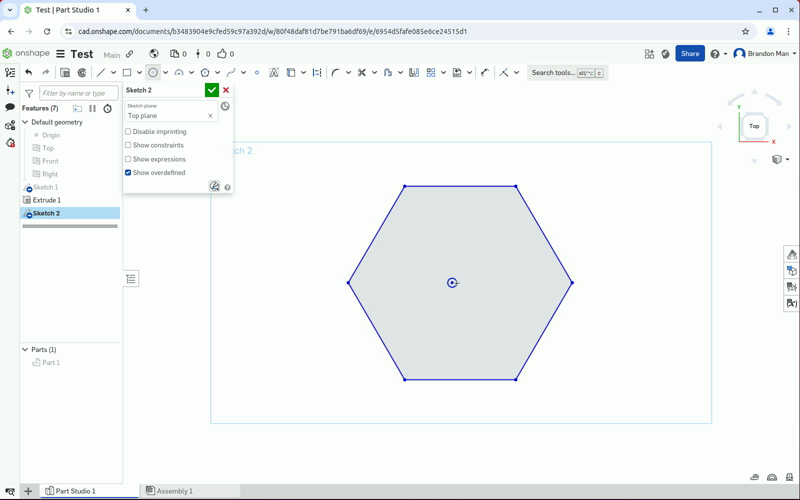
mouse_move(468, 282)
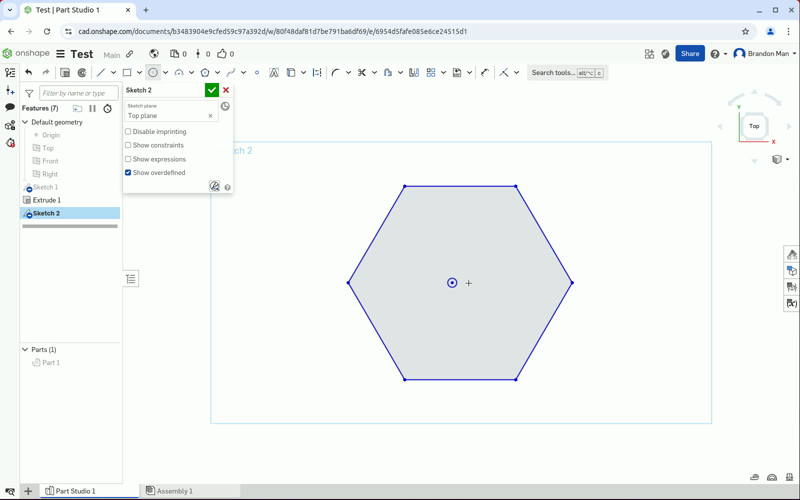
click(468, 282)
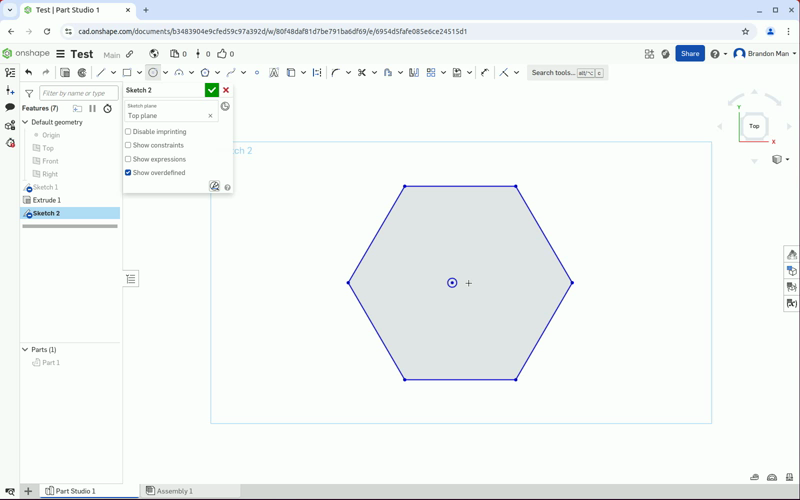
key_up(shift)
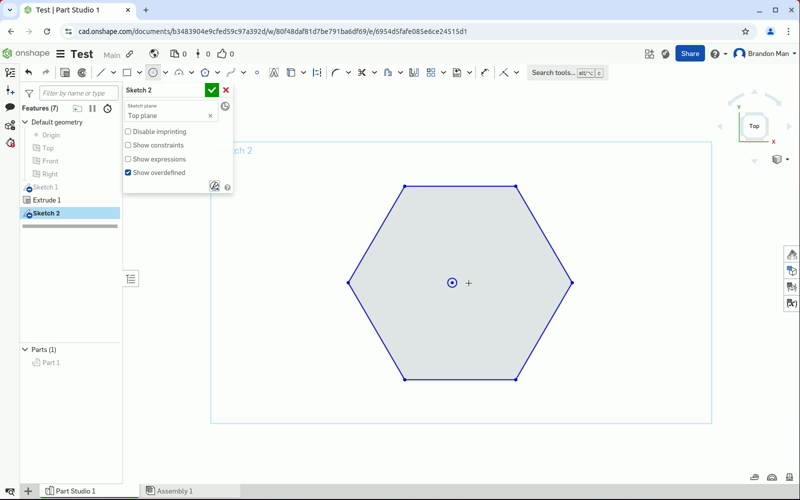
mouse_move(473, 282)
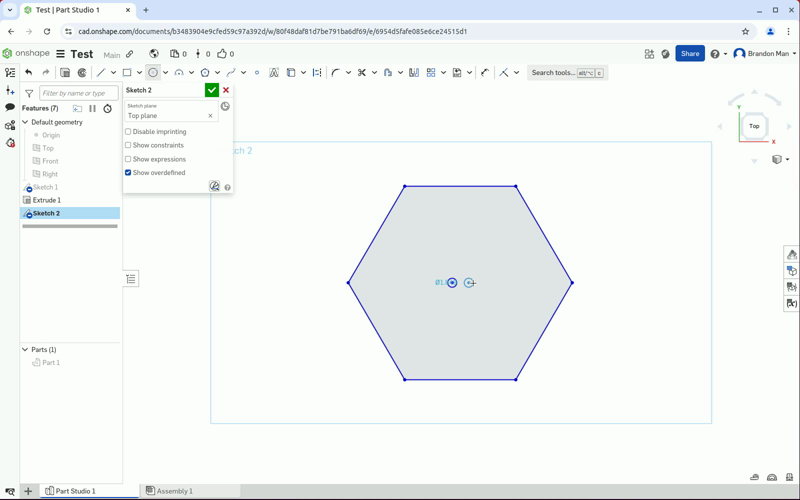
click(473, 282)
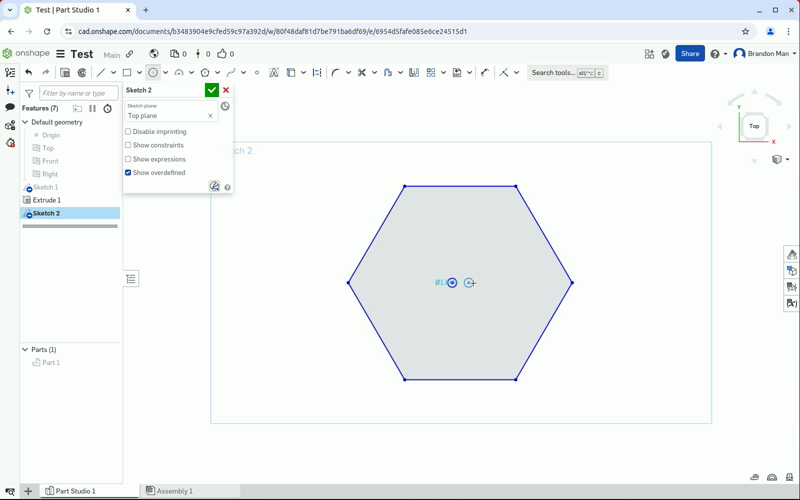
key(esc)
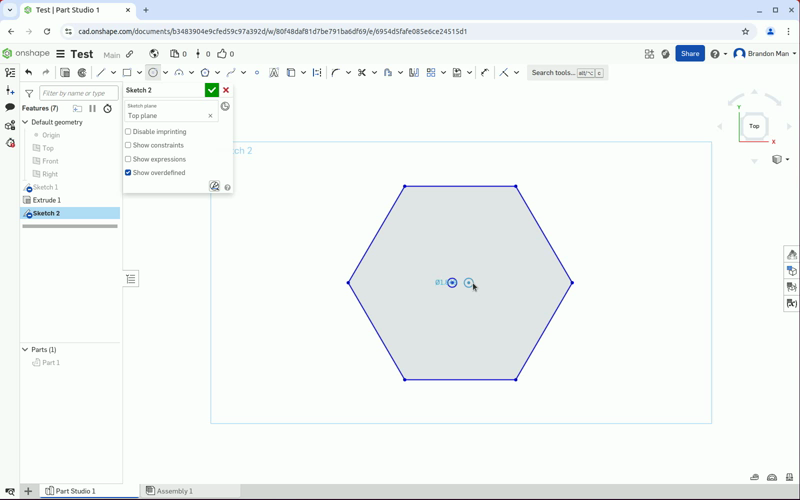
mouse_move(520, 297)
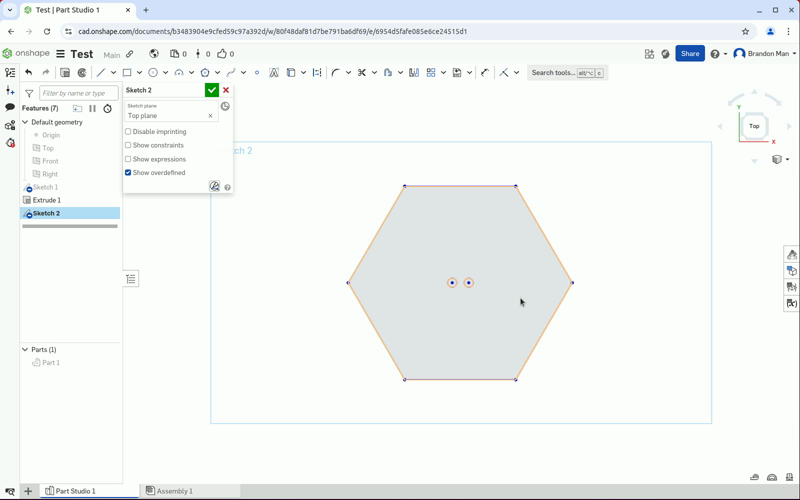
click(520, 297)
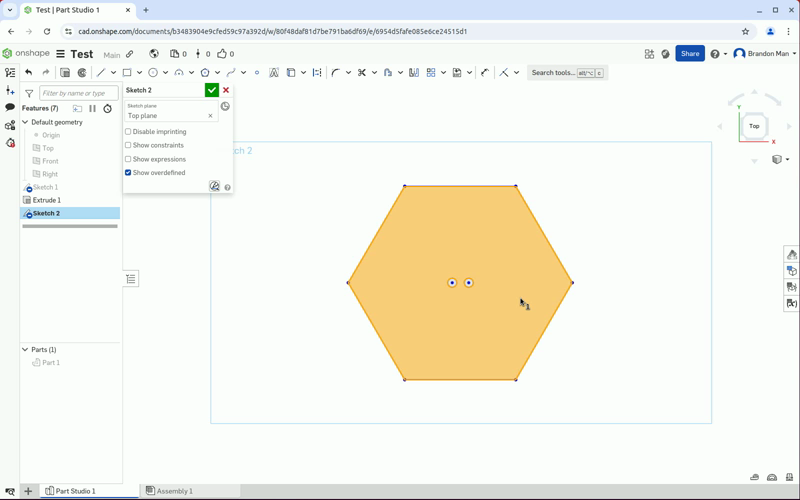
mouse_move(73, 352)
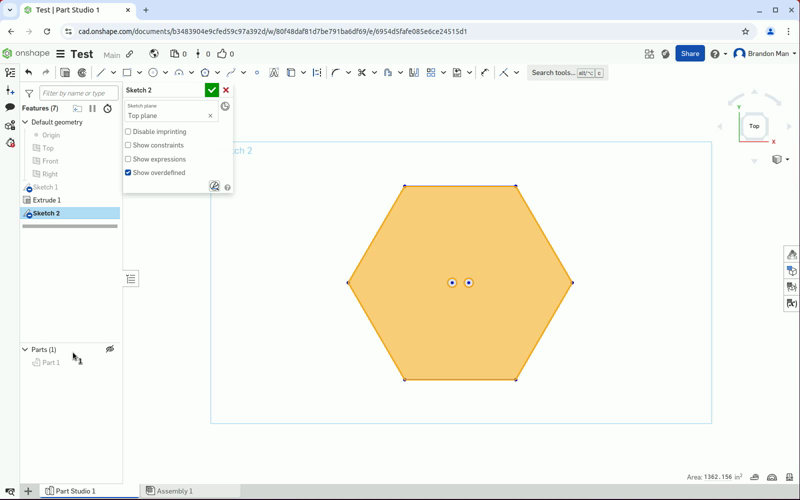
key(shift+y)
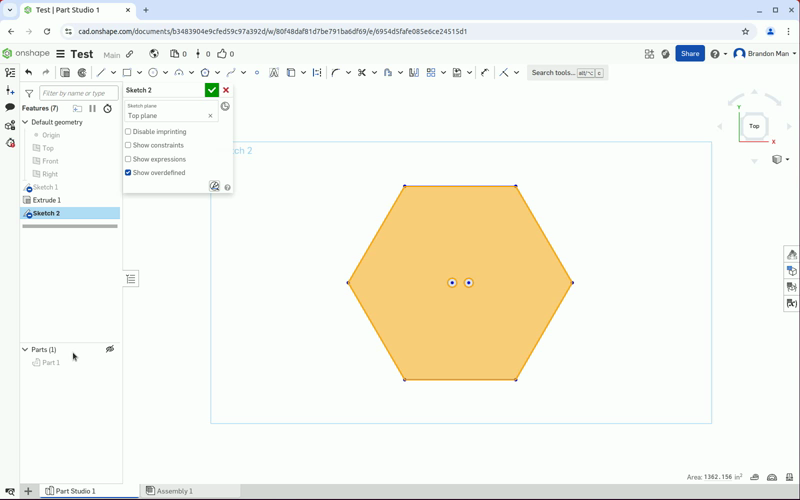
key(shift+e)
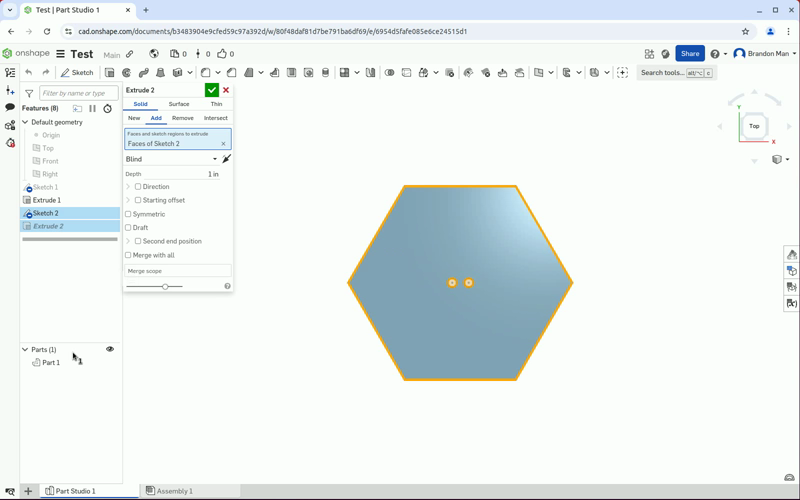
mouse_move(143, 106)
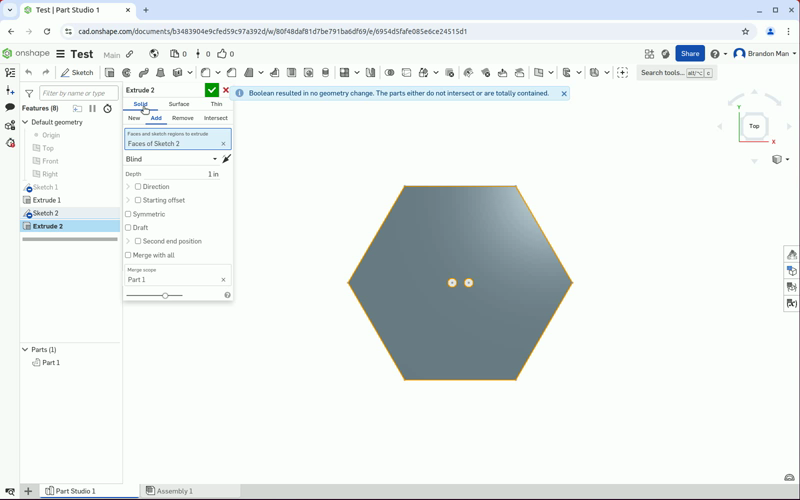
click(143, 106)
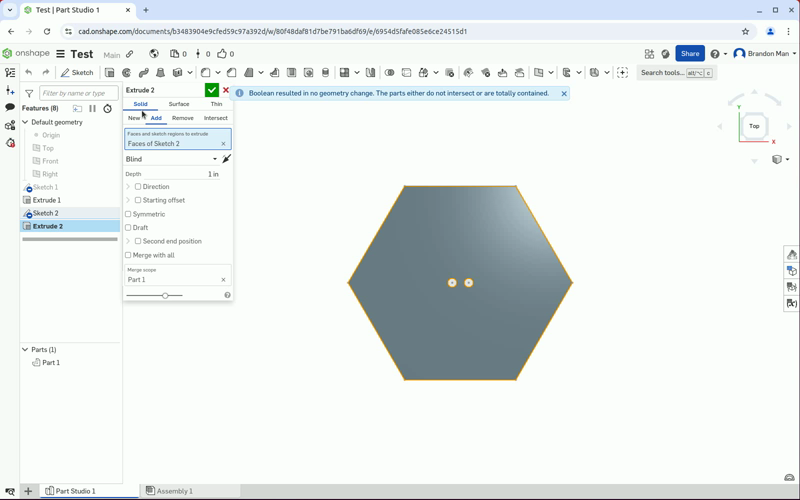
mouse_move(137, 120)
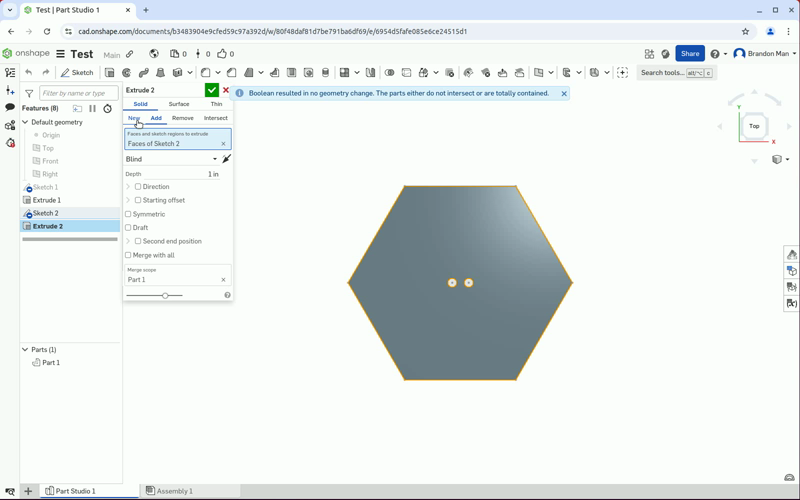
click(137, 120)
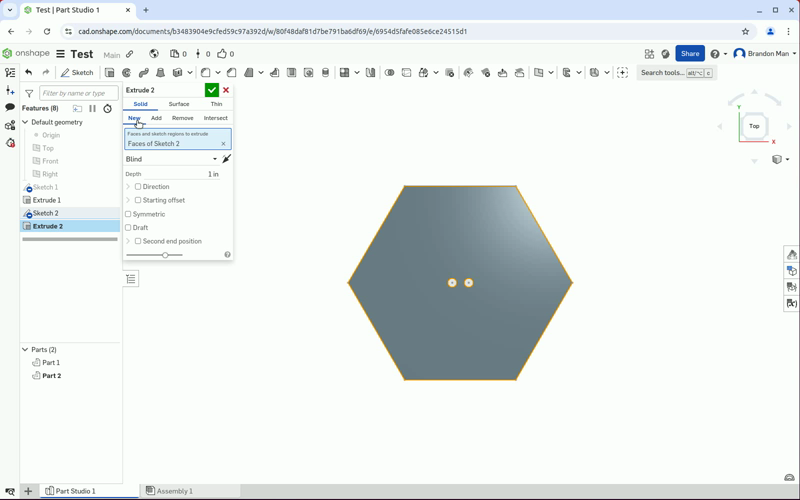
key(tab, 4)
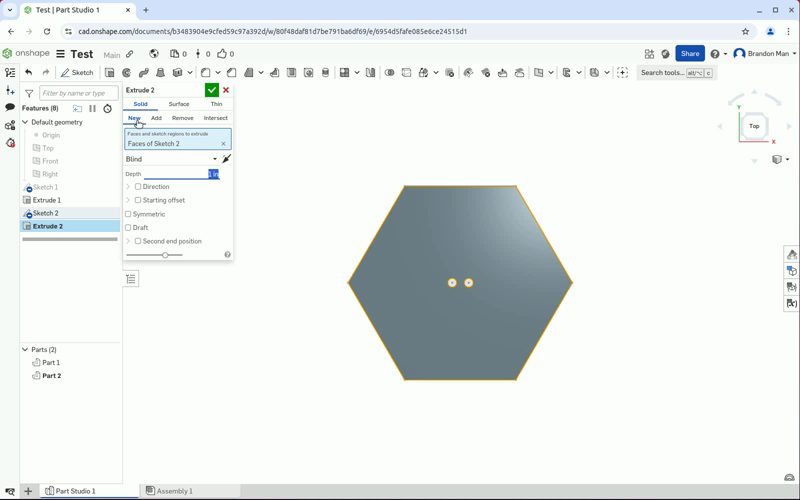
text(3.611)
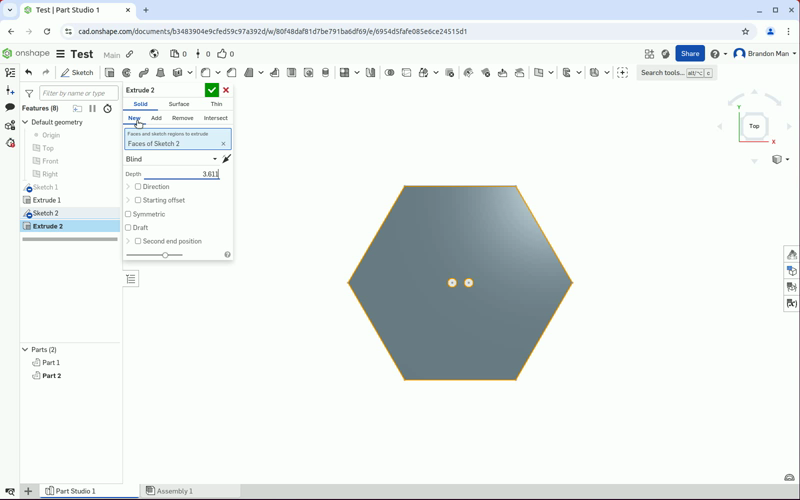
key(enter)
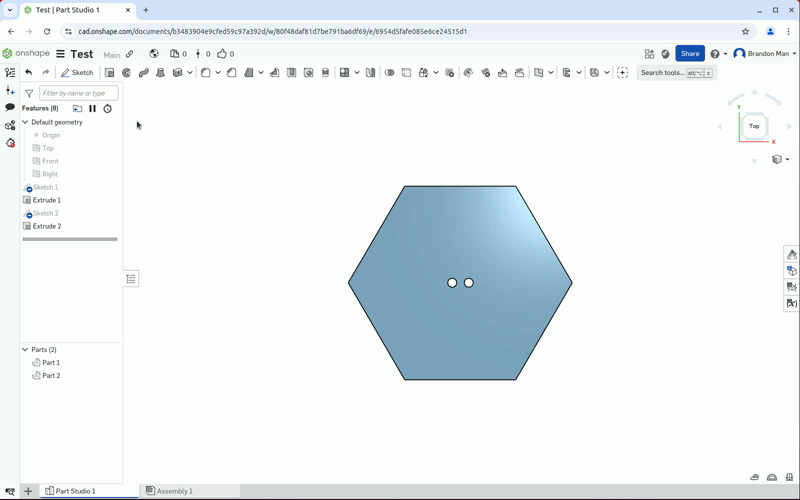
key(shift+h)
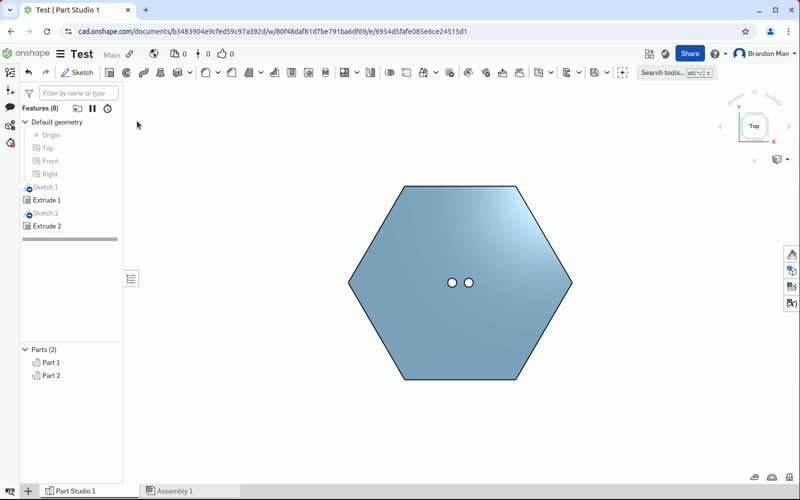
key(shift+h)
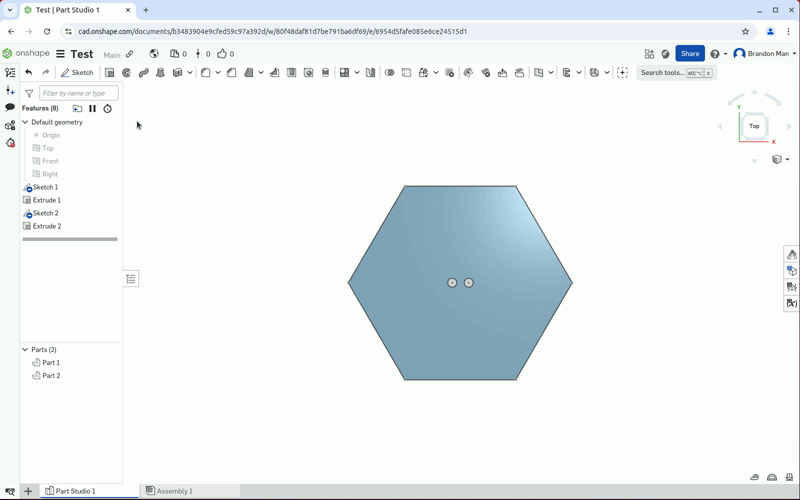
key(shift+7)
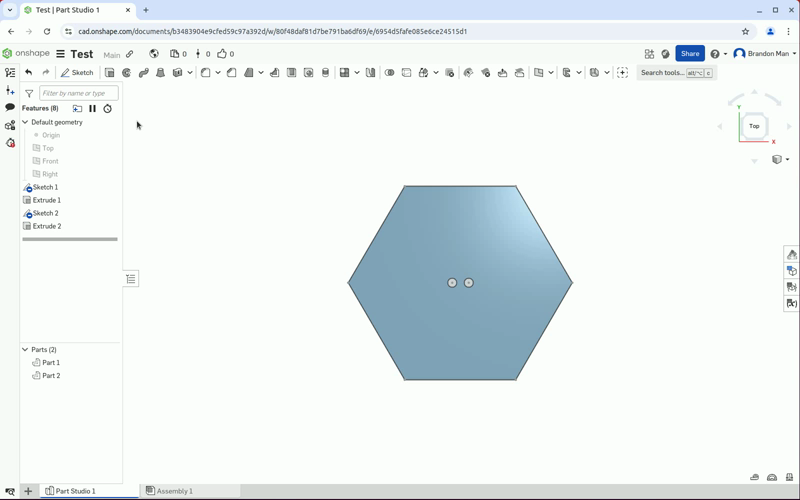
key(up, 3)
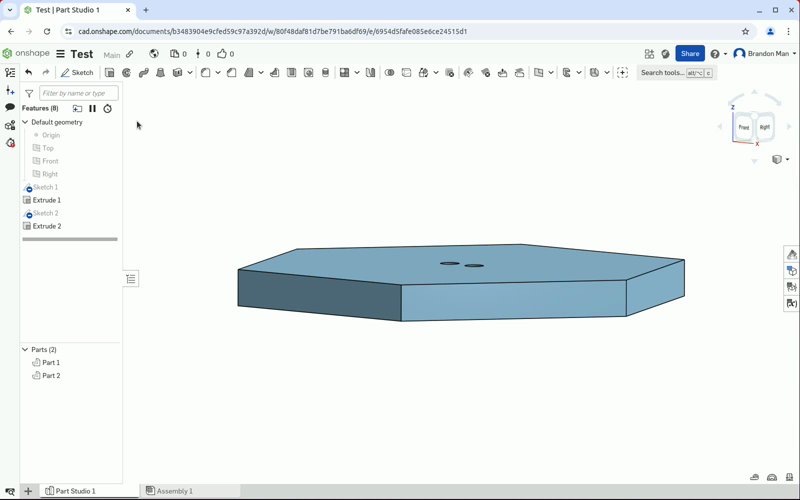
key(left, 3)
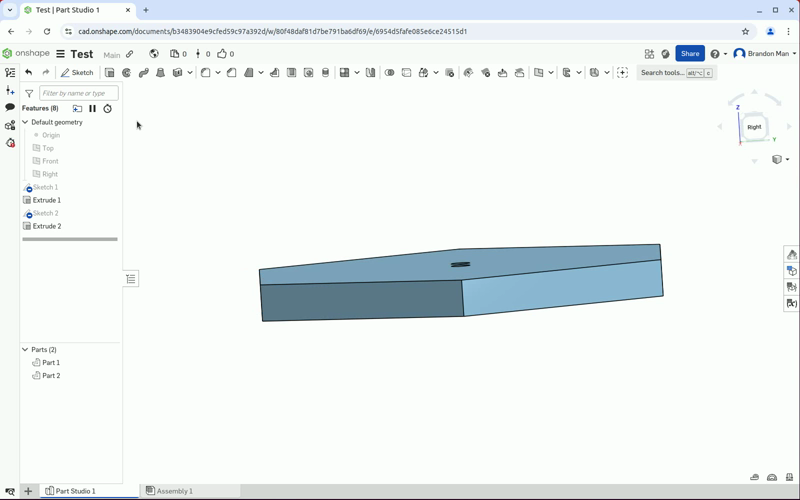
key(right, 3)
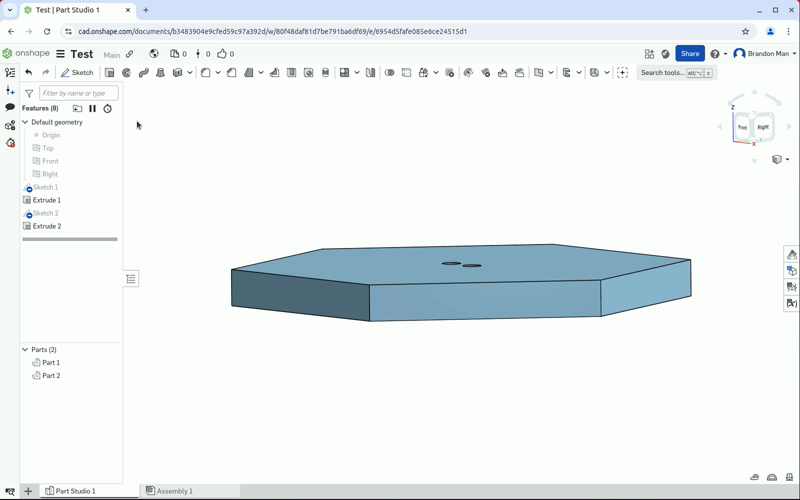
key(down, 3)
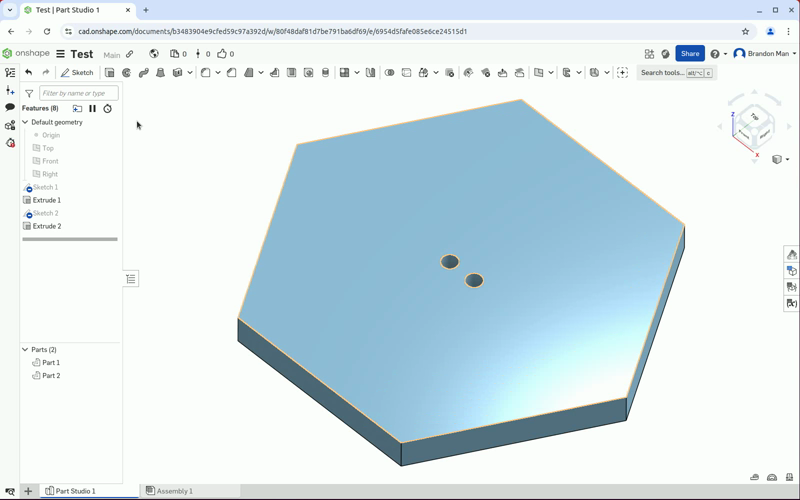
mouse_move(73, 189)
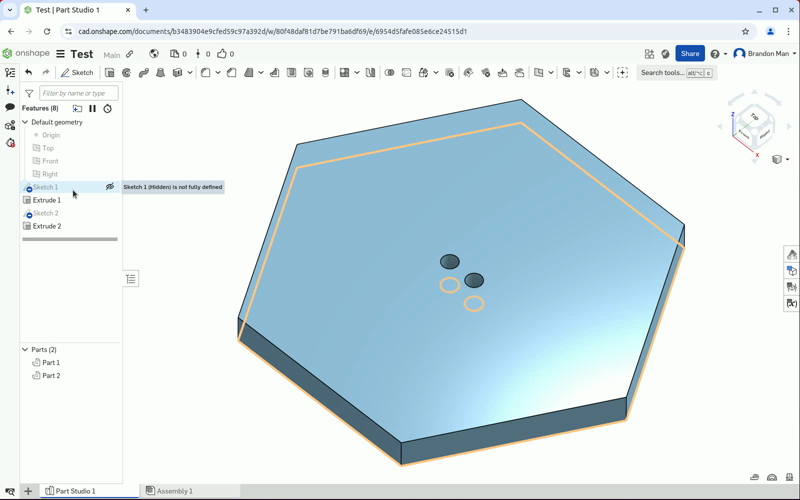
click(73, 189)